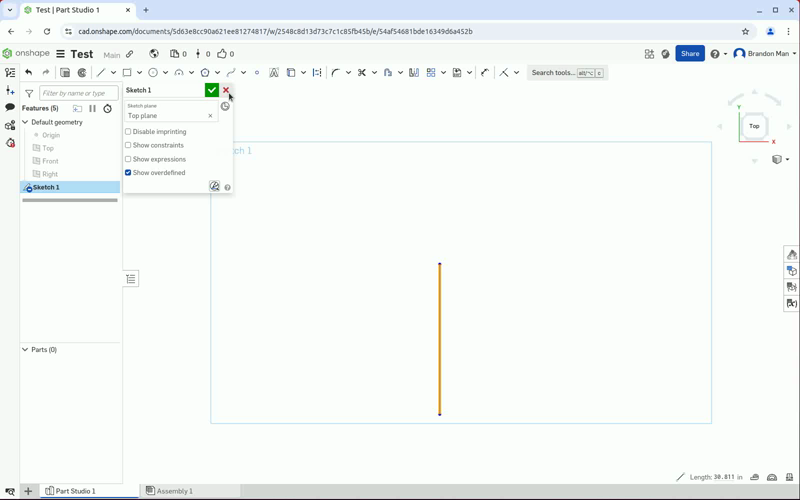
key(shift+h)
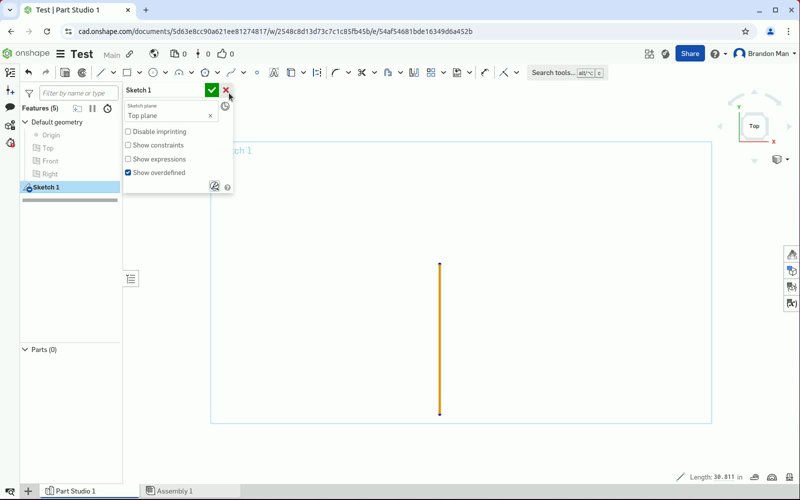
key(shift+s)
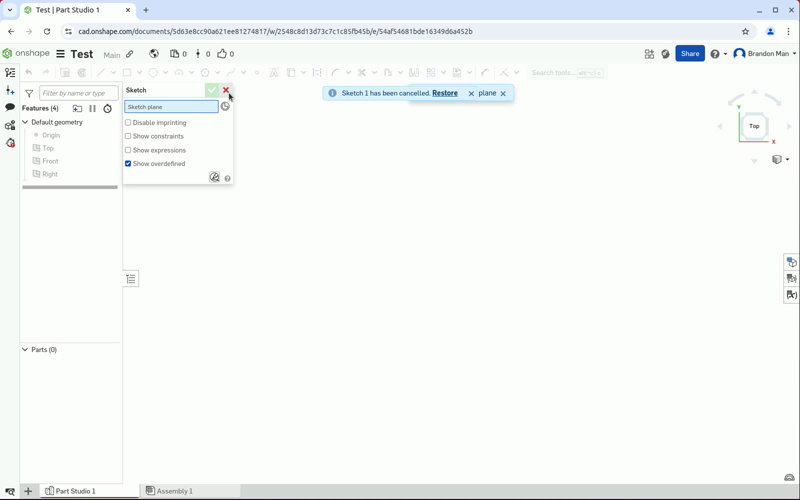
mouse_move(73, 150)
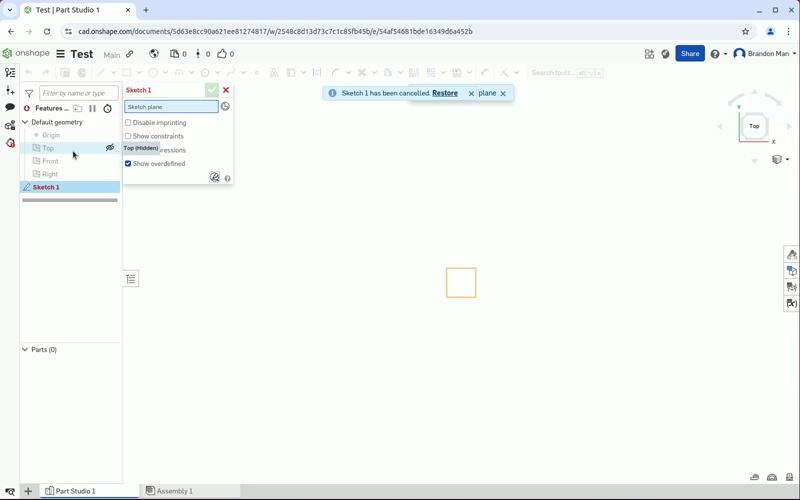
click(73, 150)
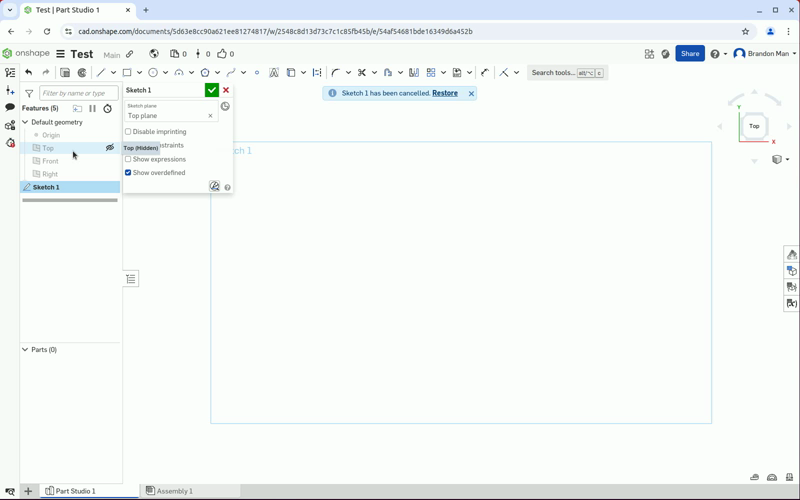
mouse_move(73, 352)
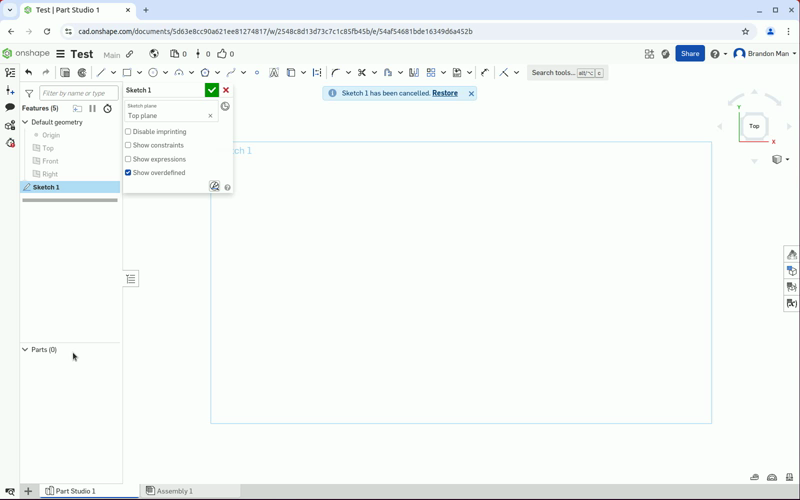
key(y)
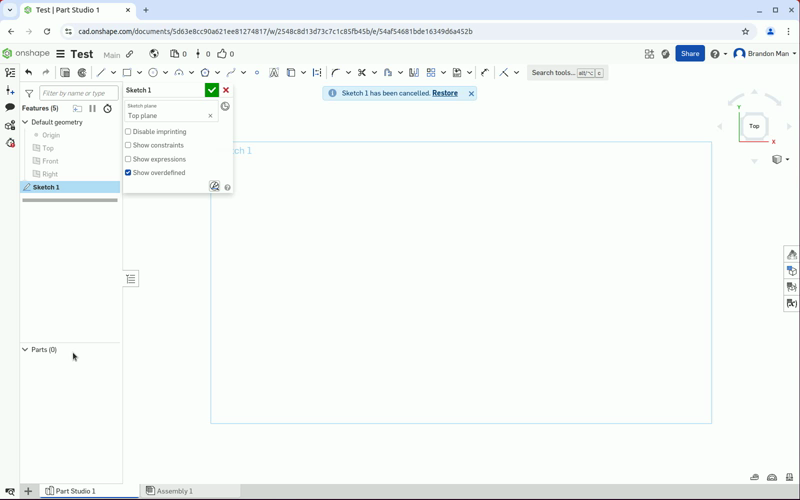
key(c)
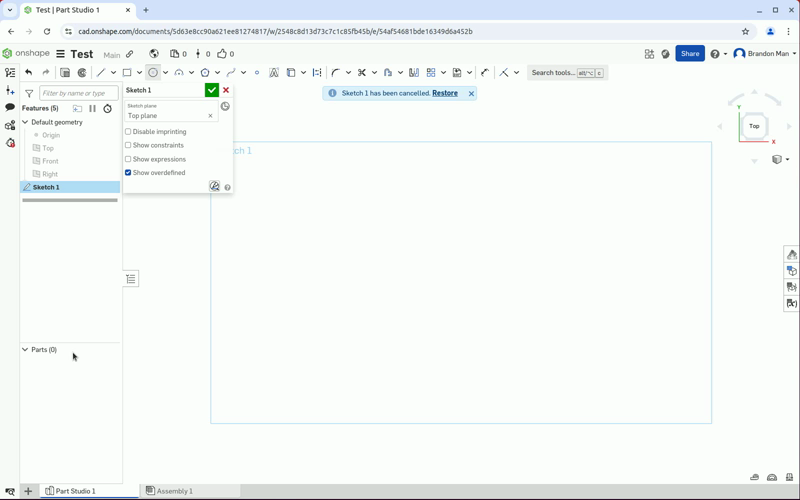
key_down(shift)
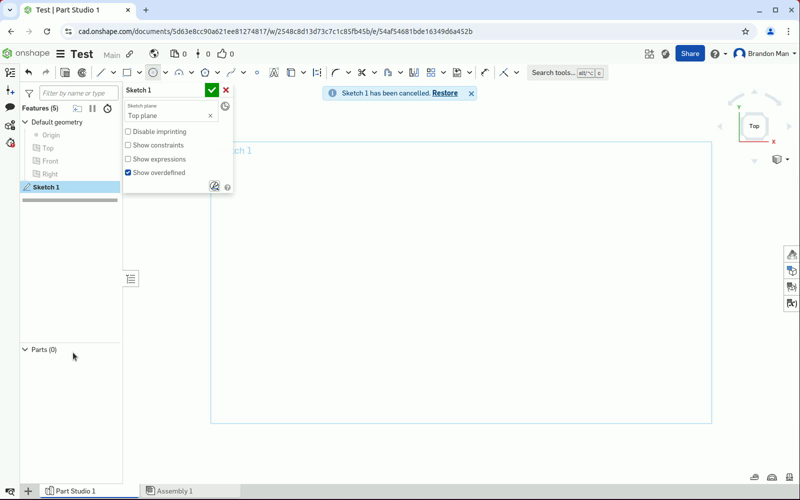
mouse_move(461, 282)
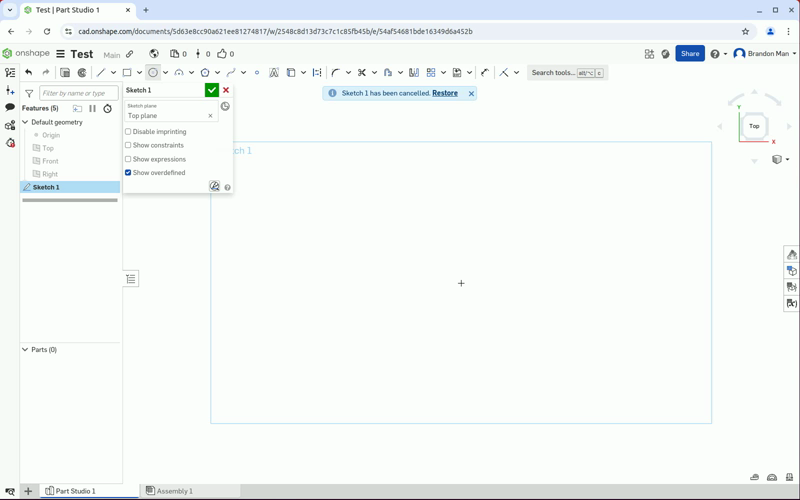
click(461, 282)
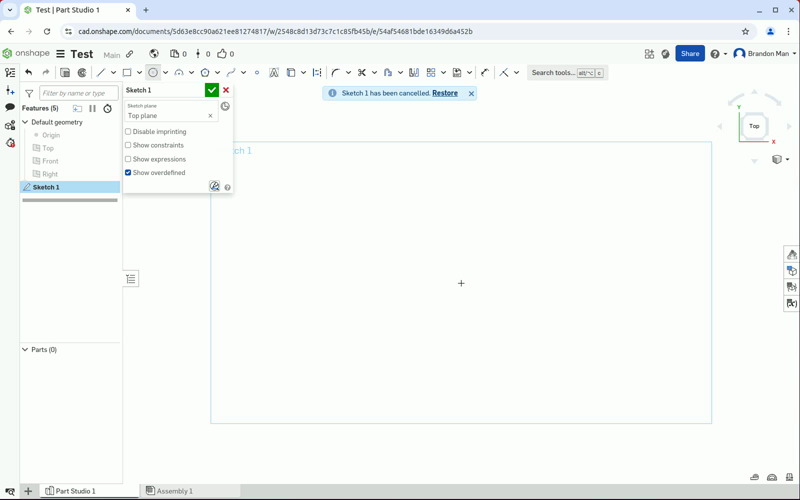
key_up(shift)
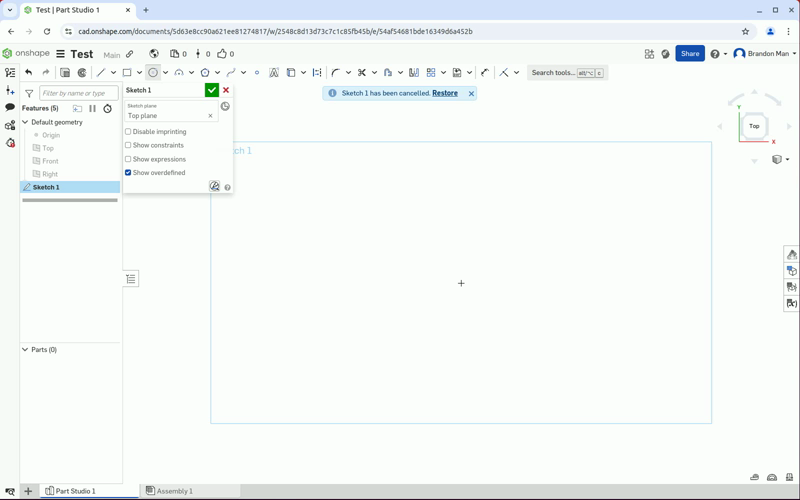
mouse_move(464, 282)
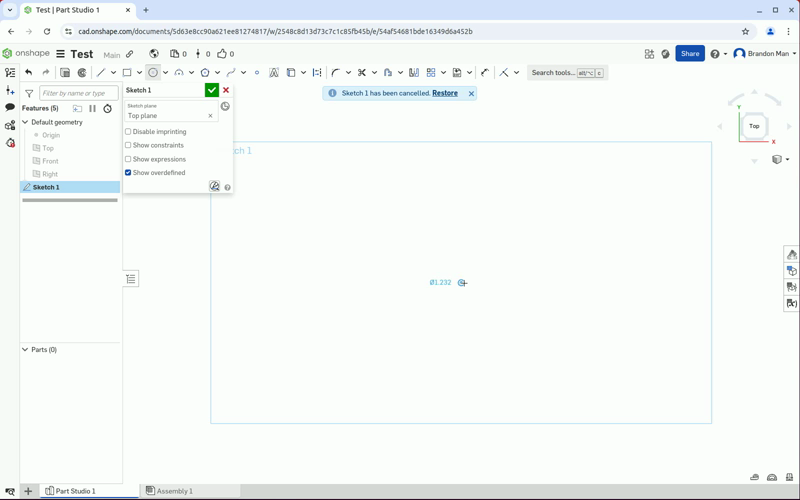
click(464, 282)
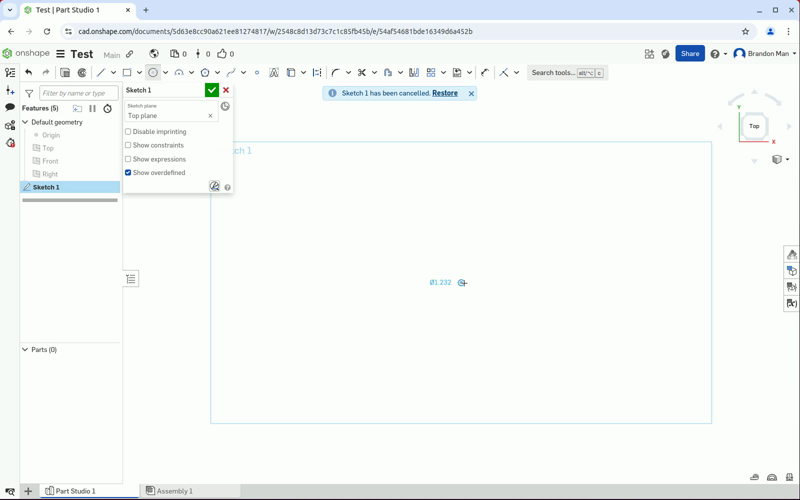
key(esc)
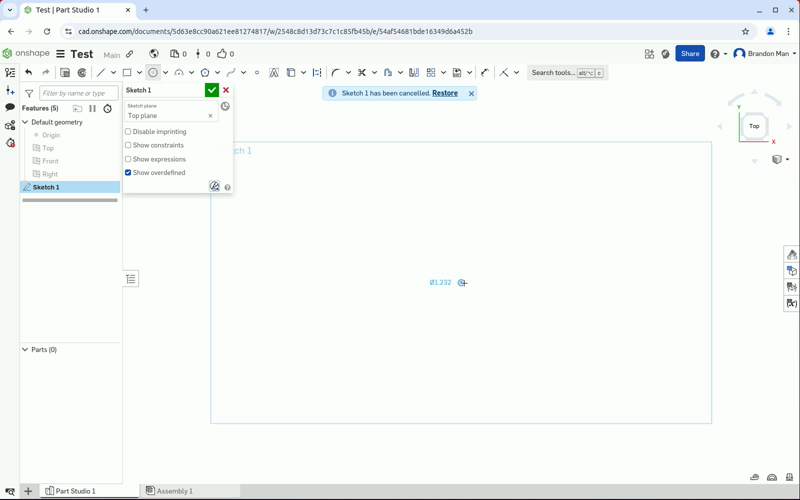
mouse_move(459, 281)
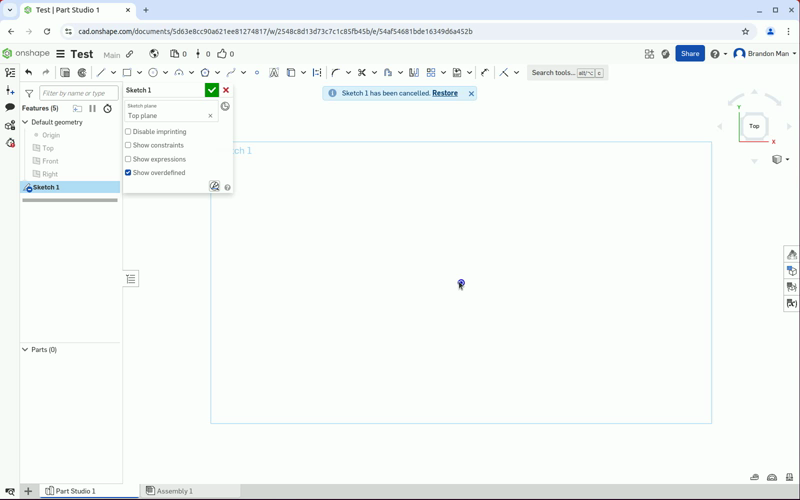
scroll(6)
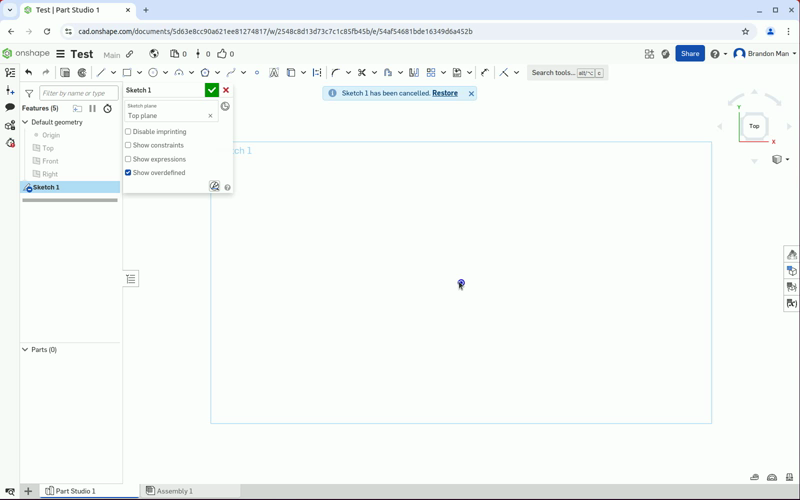
scroll(6)
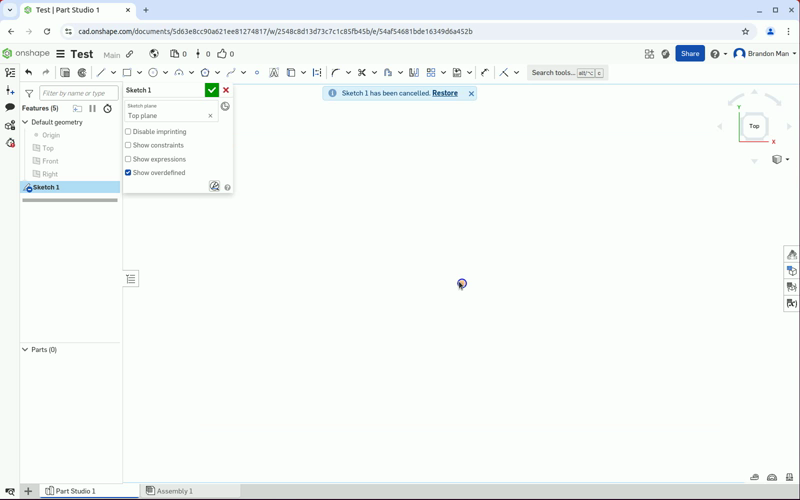
scroll(6)
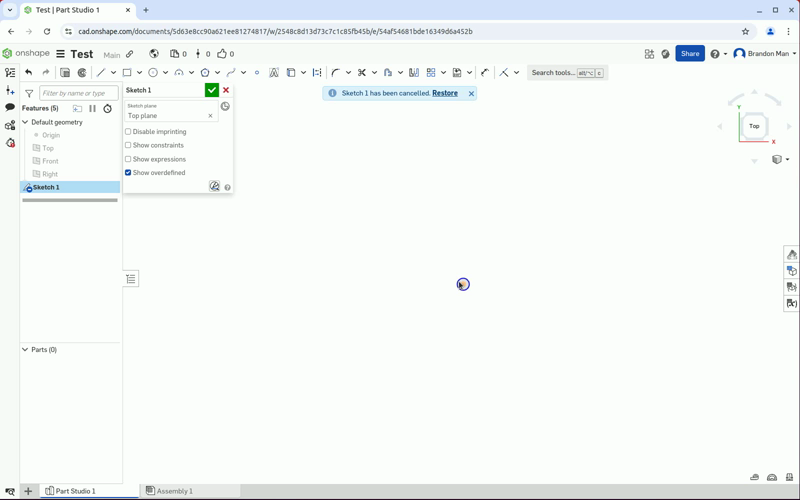
scroll(6)
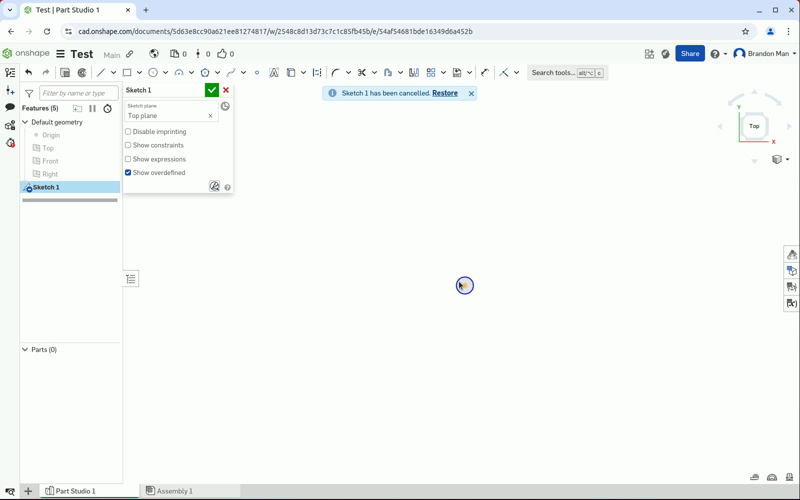
scroll(6)
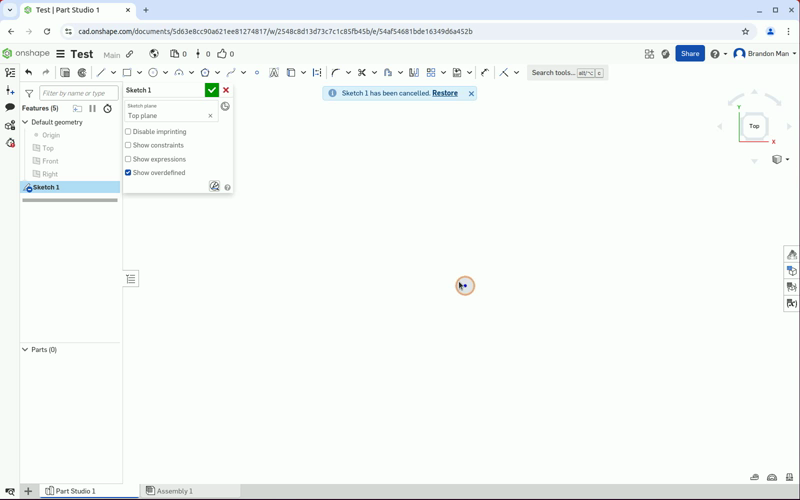
scroll(6)
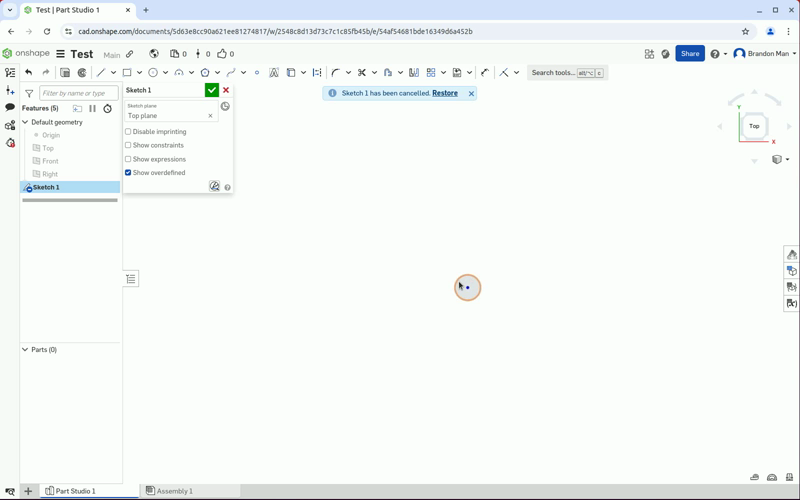
scroll(6)
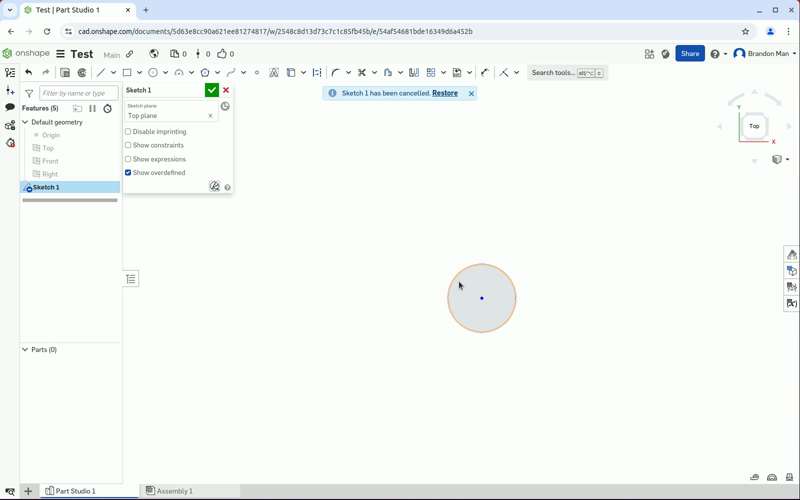
click(459, 281)
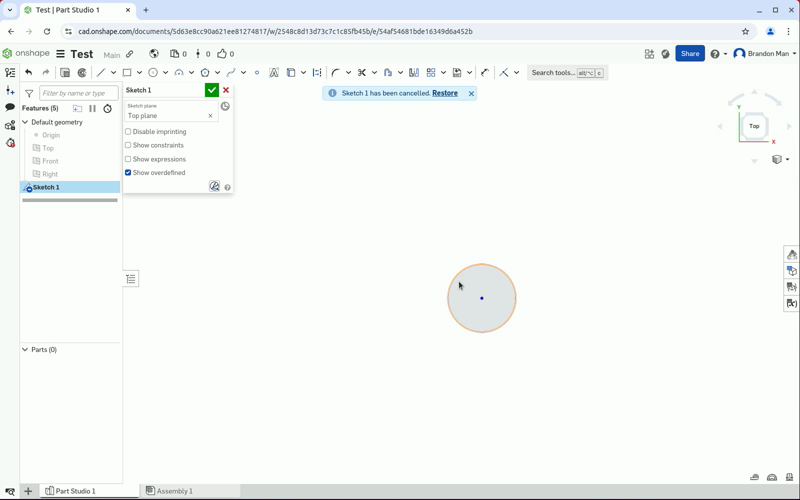
scroll(-6)
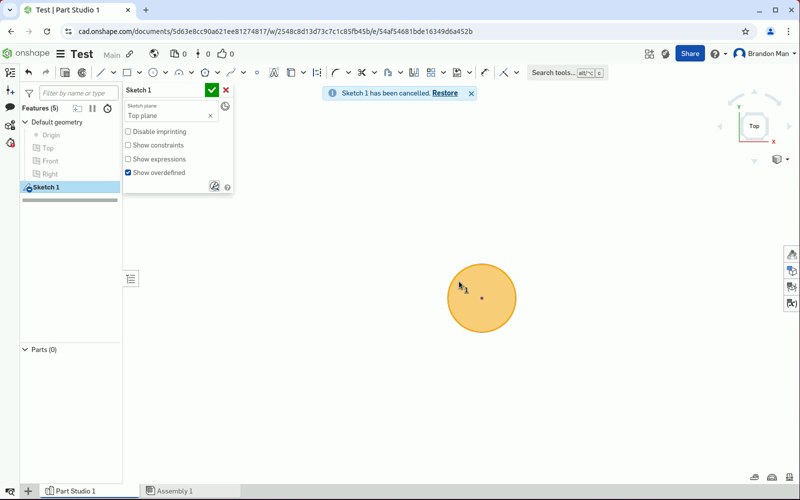
scroll(-6)
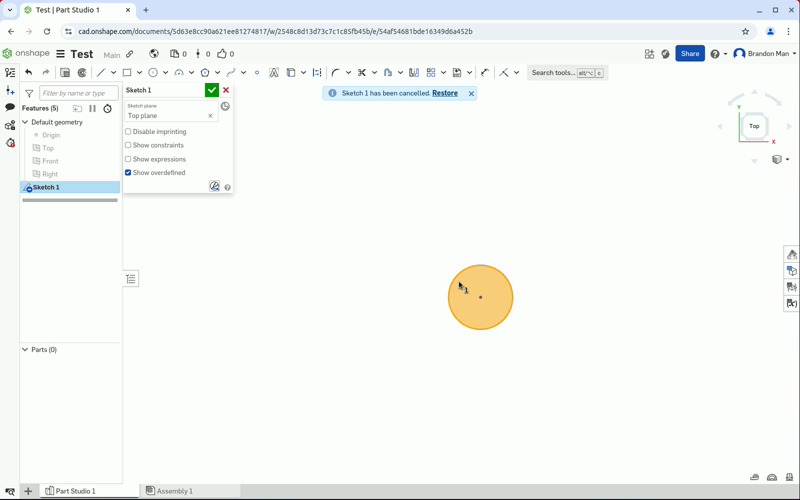
scroll(-6)
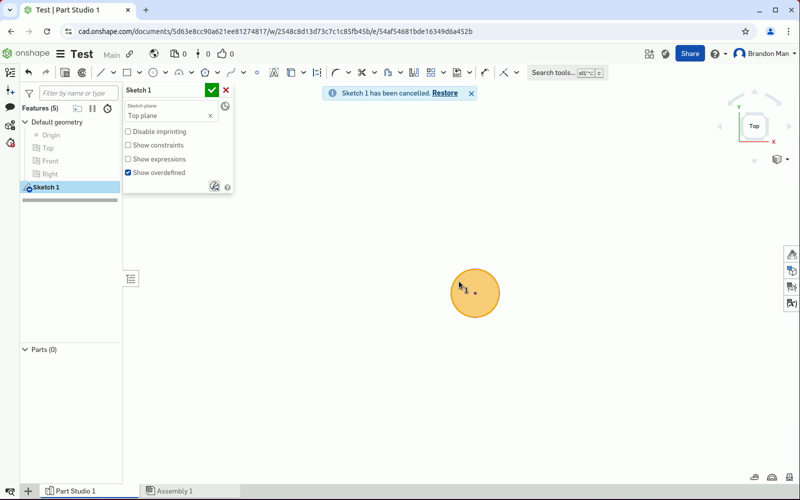
scroll(-6)
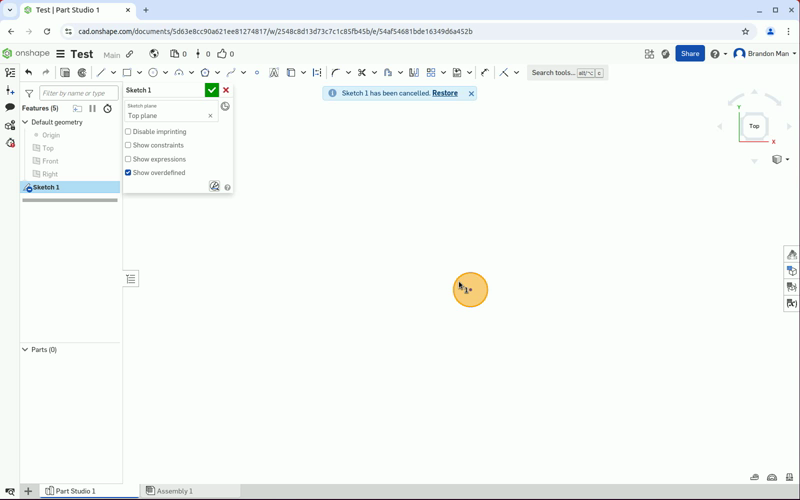
scroll(-6)
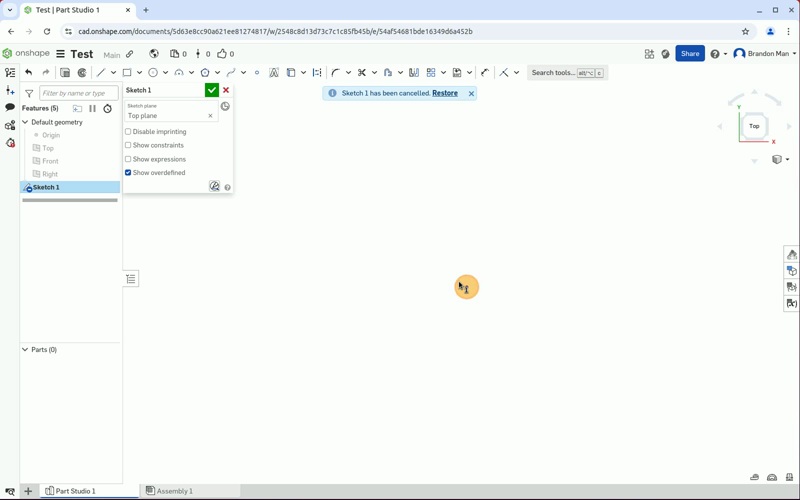
scroll(-6)
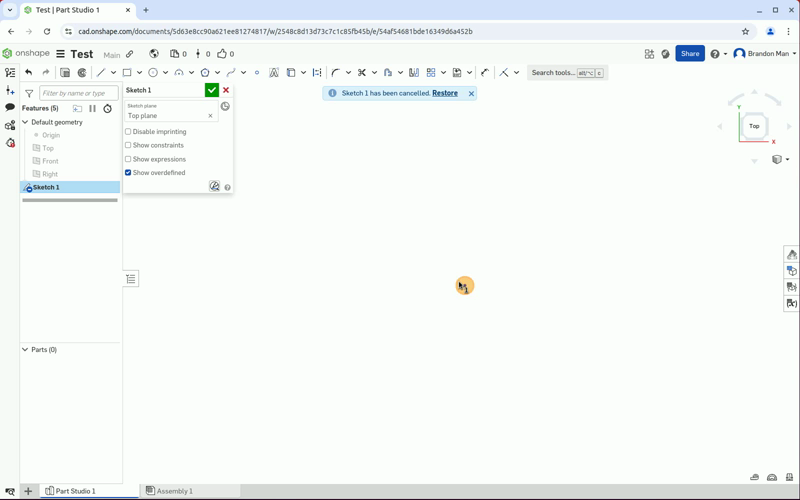
scroll(-6)
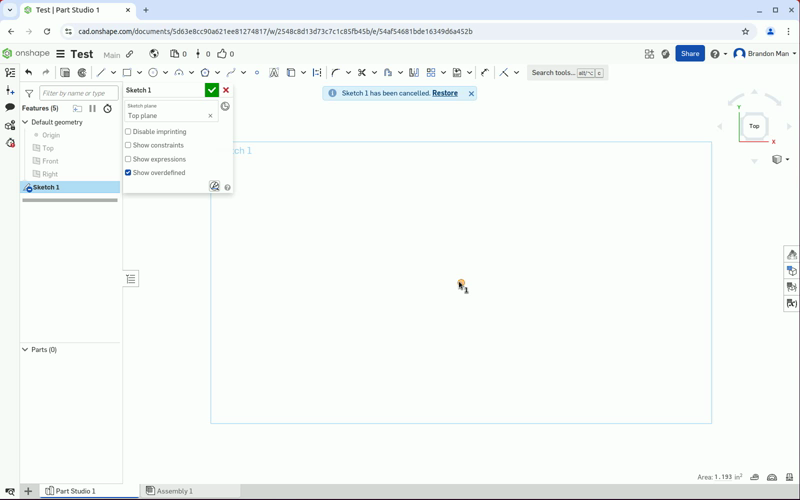
mouse_move(73, 352)
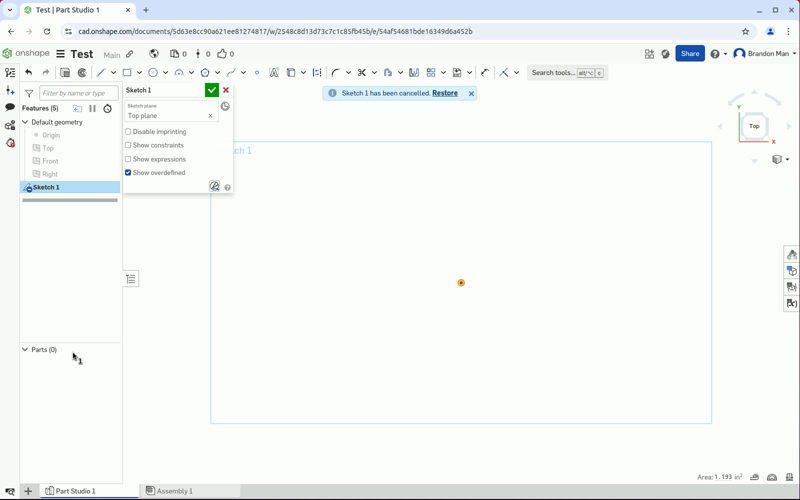
key(shift+y)
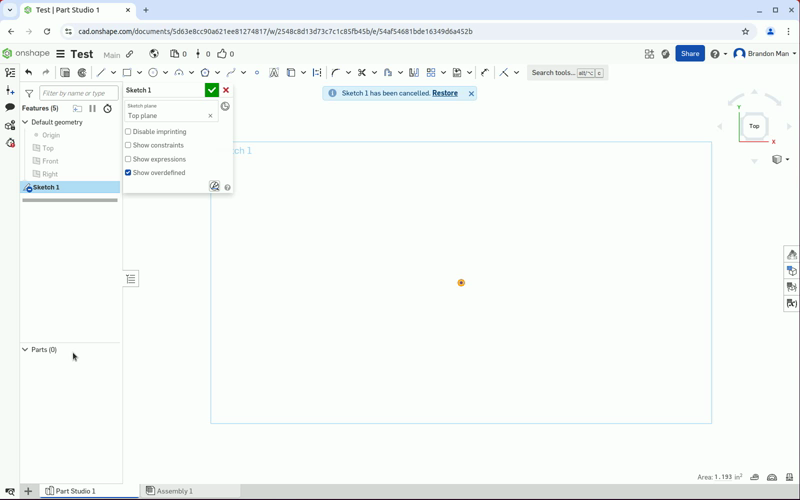
key(shift+e)
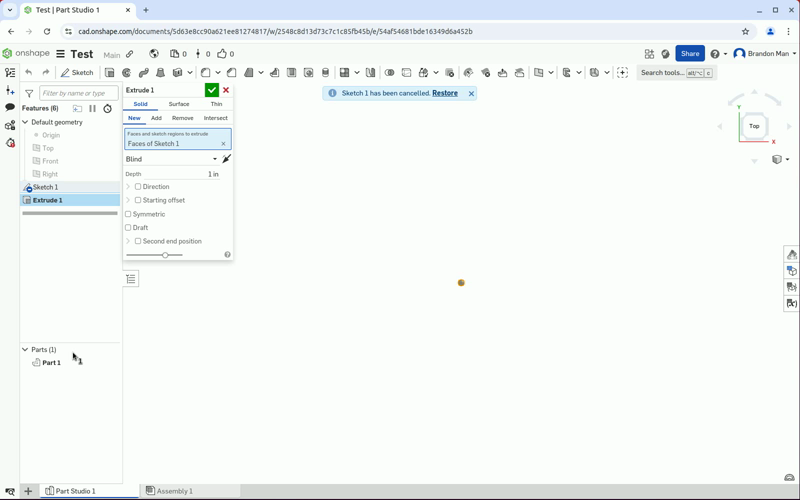
mouse_move(143, 106)
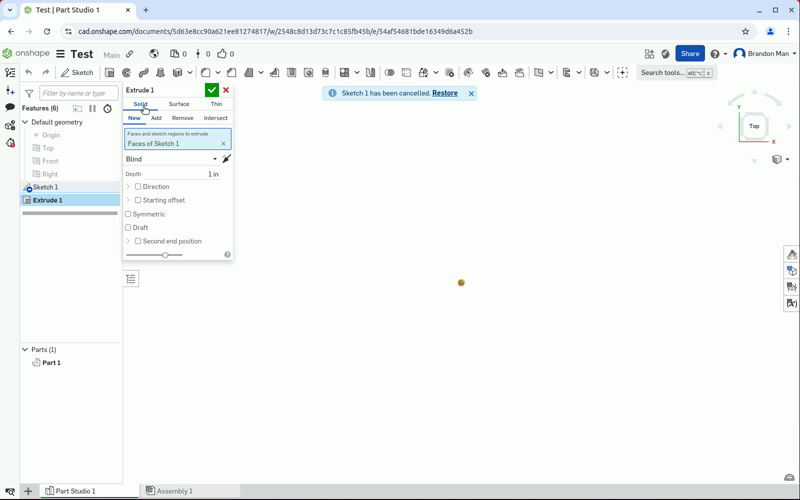
click(143, 106)
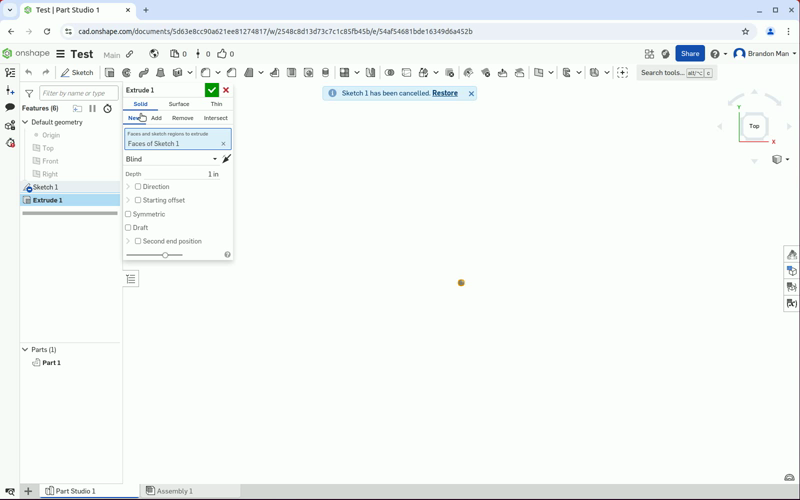
mouse_move(137, 120)
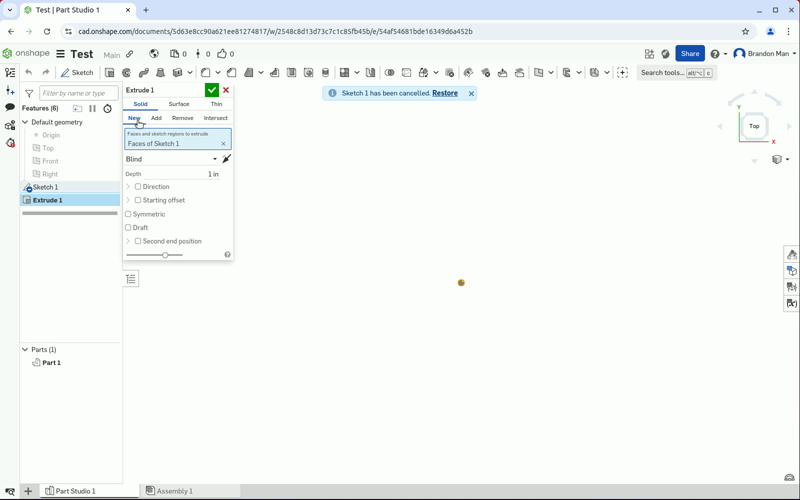
click(137, 120)
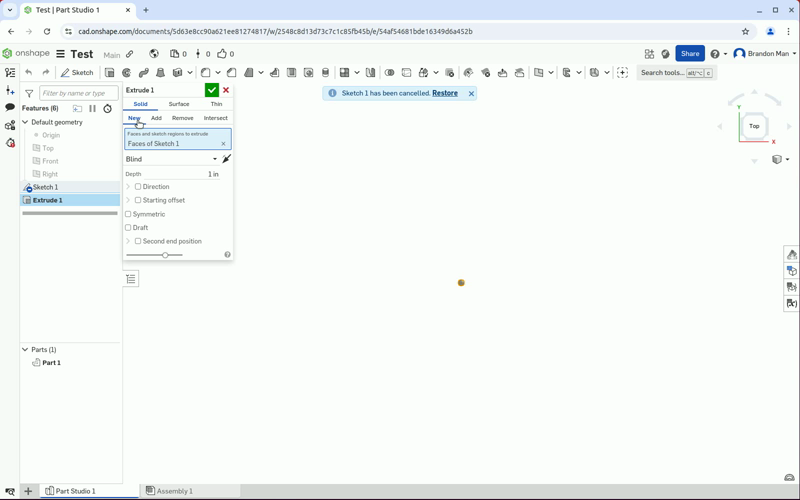
key(tab, 4)
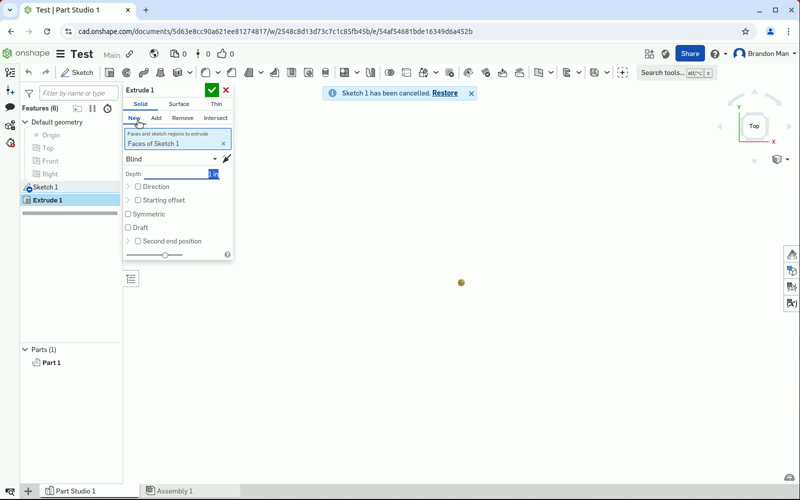
text(0.722)
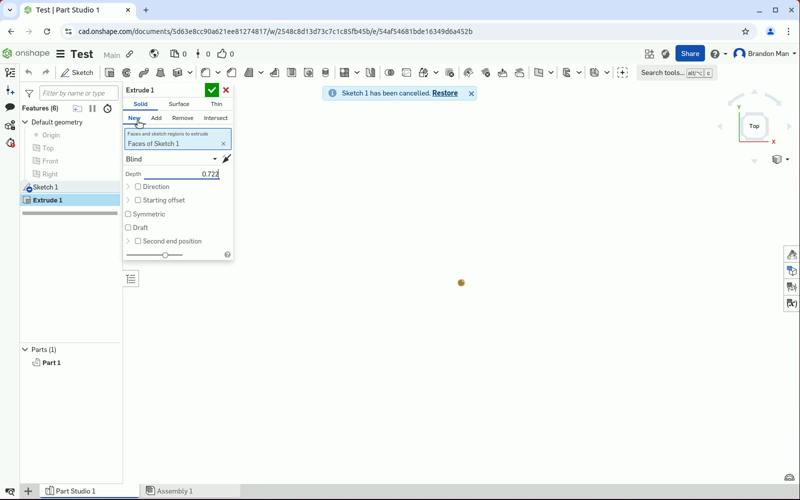
key(enter)
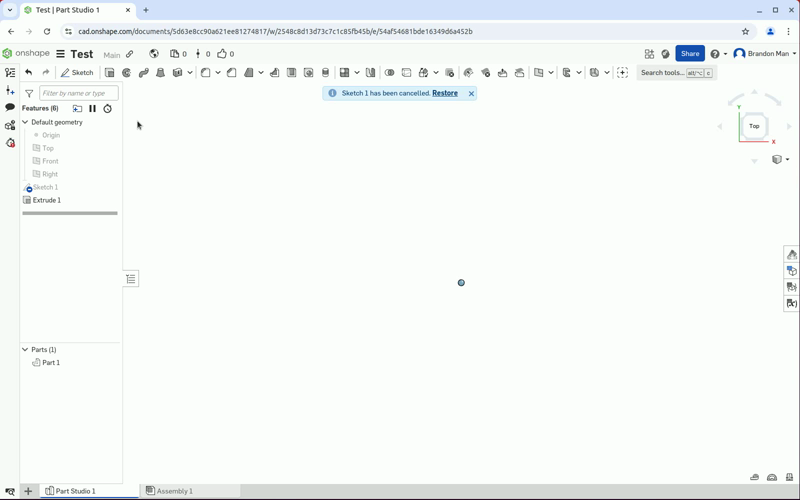
key(shift+h)
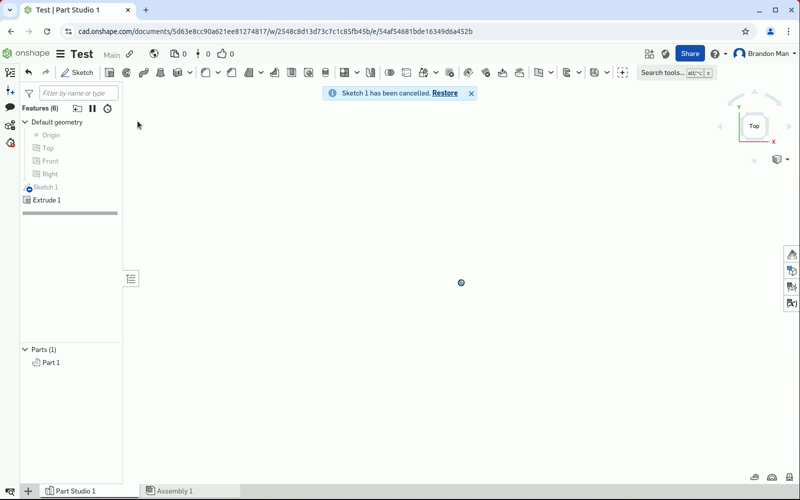
key(shift+h)
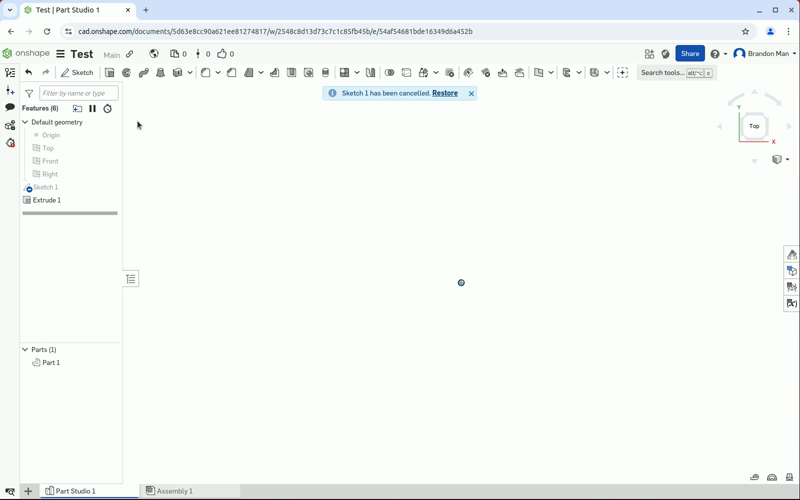
mouse_move(73, 189)
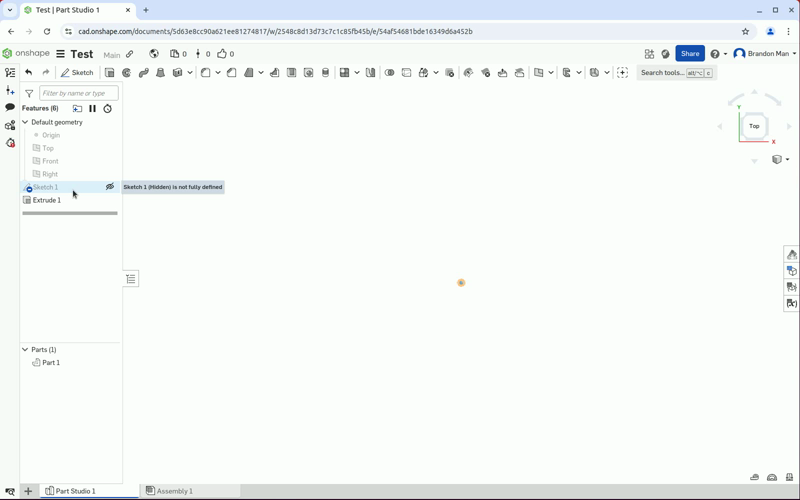
click(73, 189)
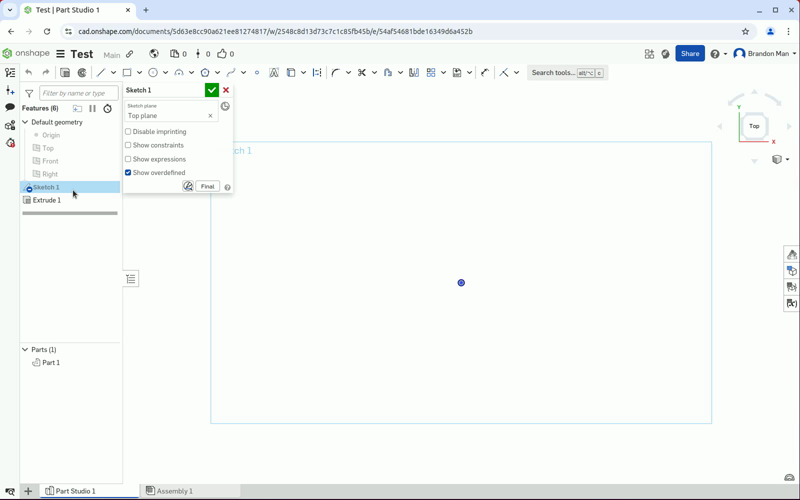
mouse_move(229, 92)
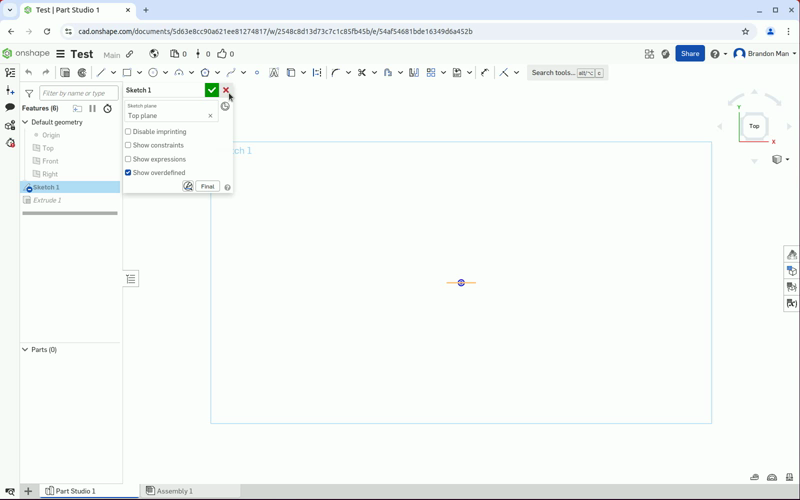
click(229, 92)
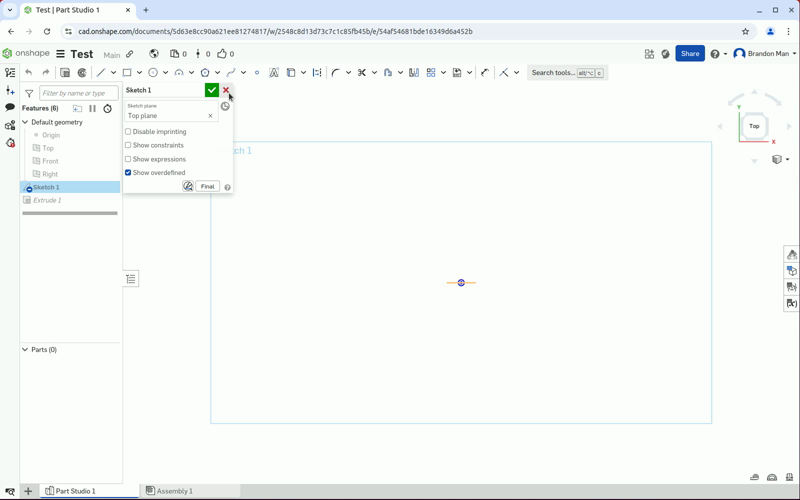
key(shift+s)
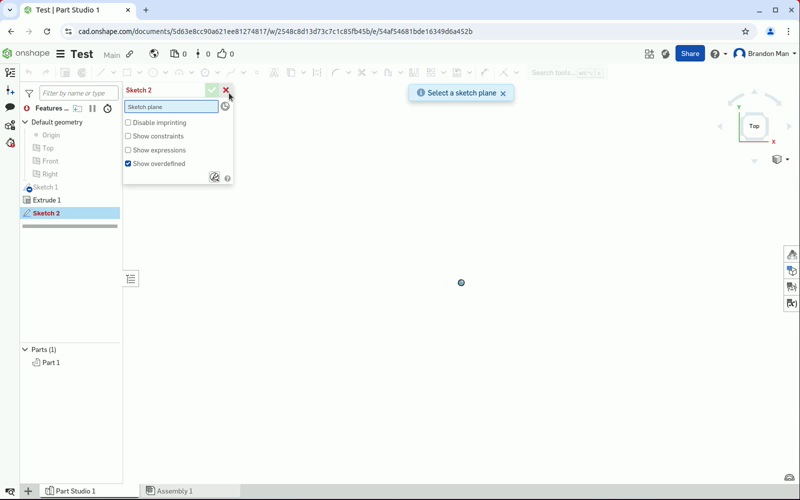
mouse_move(73, 150)
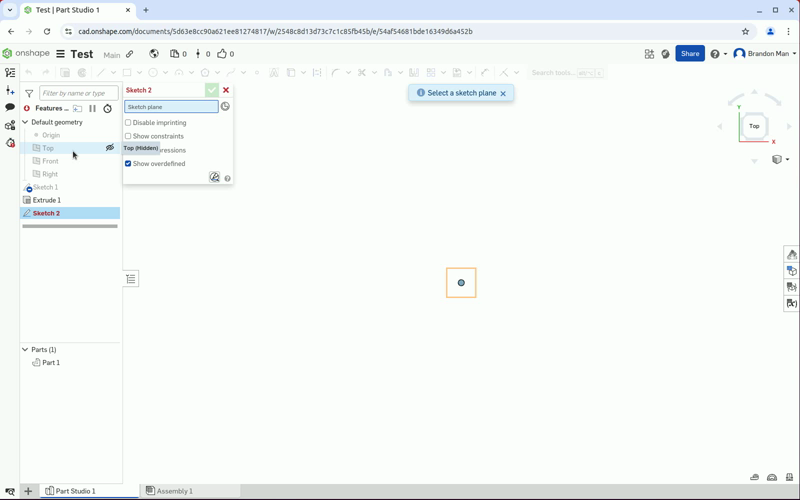
click(73, 150)
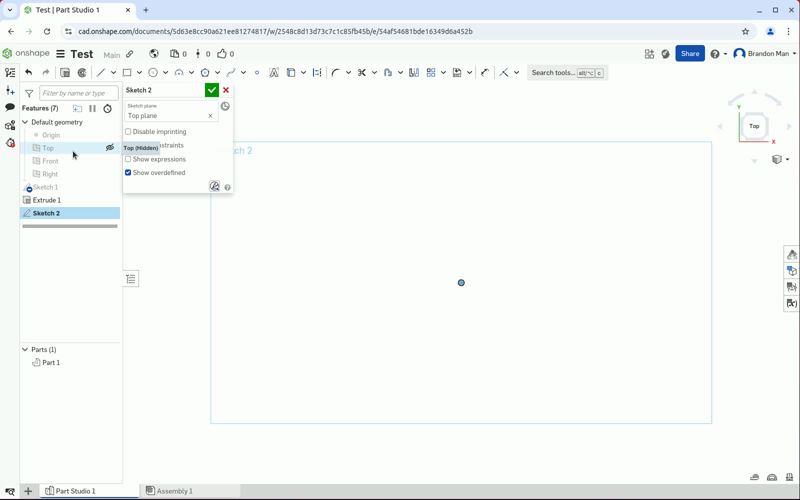
mouse_move(73, 352)
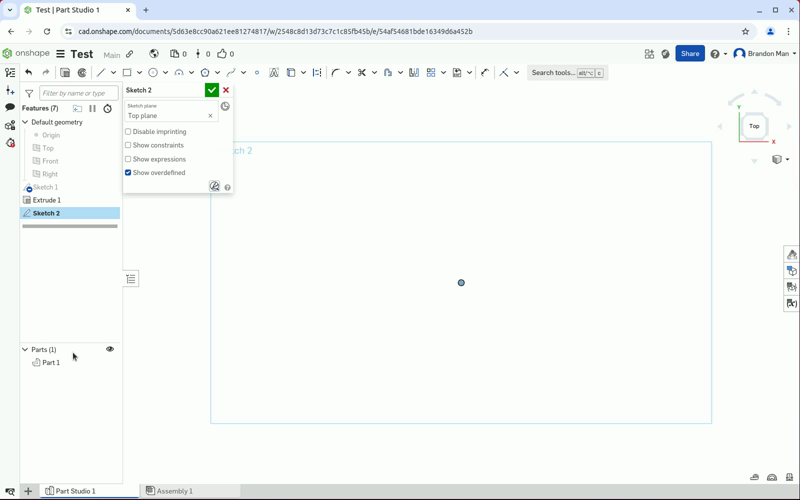
key(y)
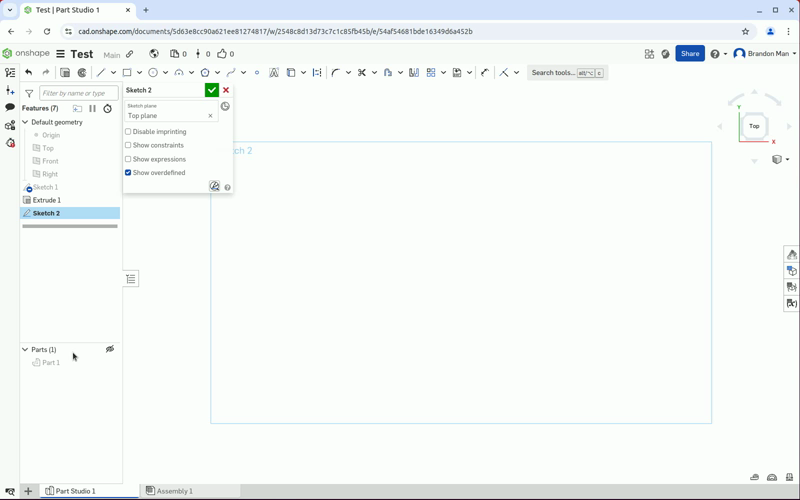
key(c)
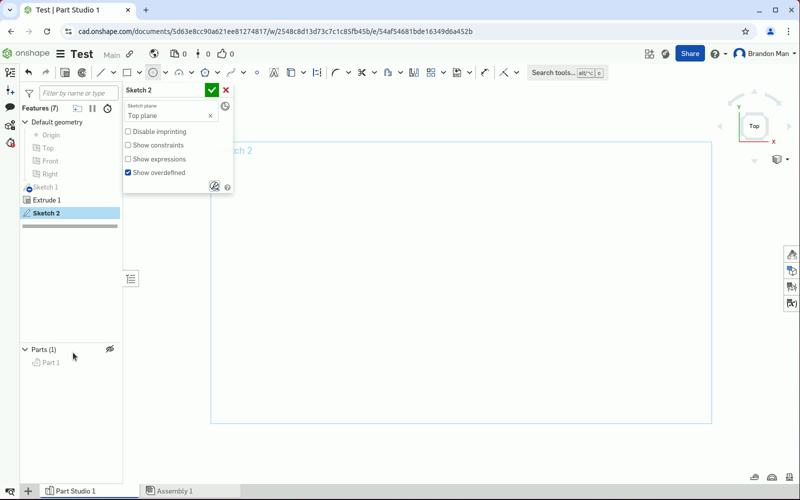
key_down(shift)
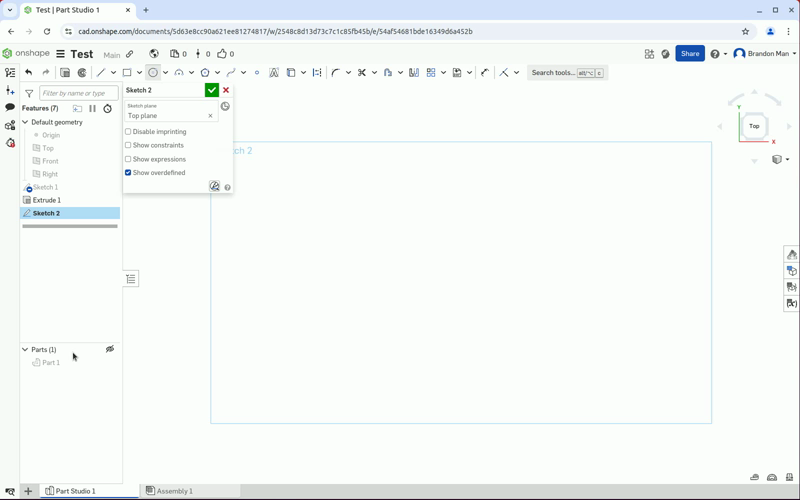
mouse_move(461, 282)
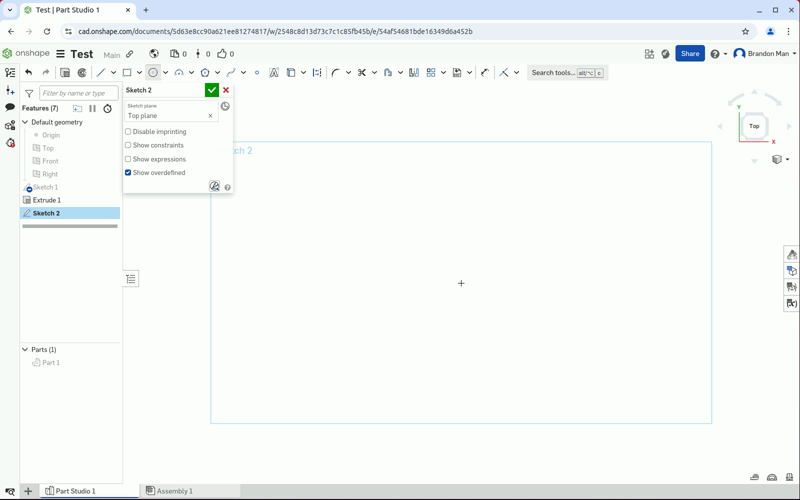
click(461, 282)
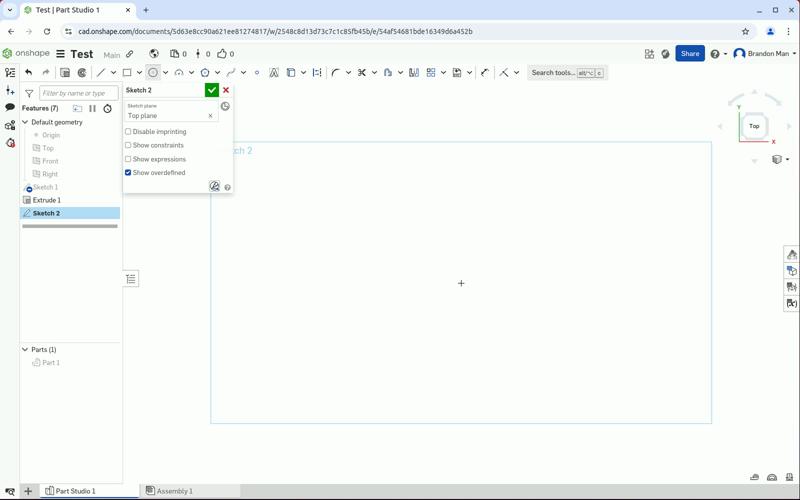
key_up(shift)
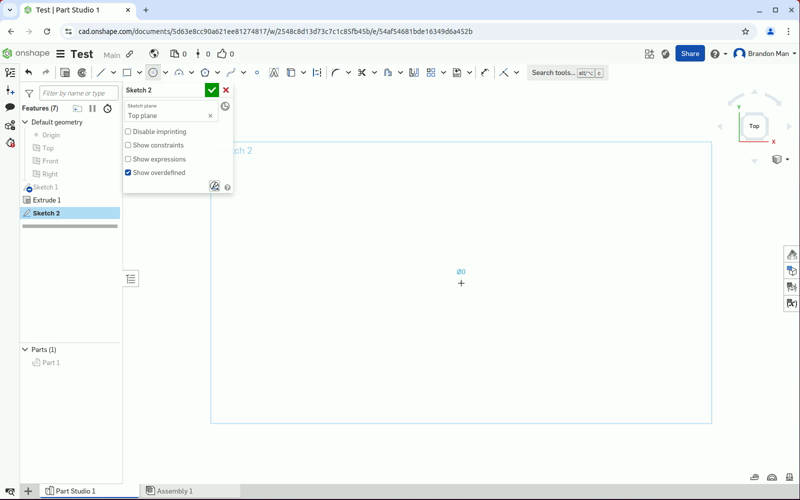
mouse_move(464, 282)
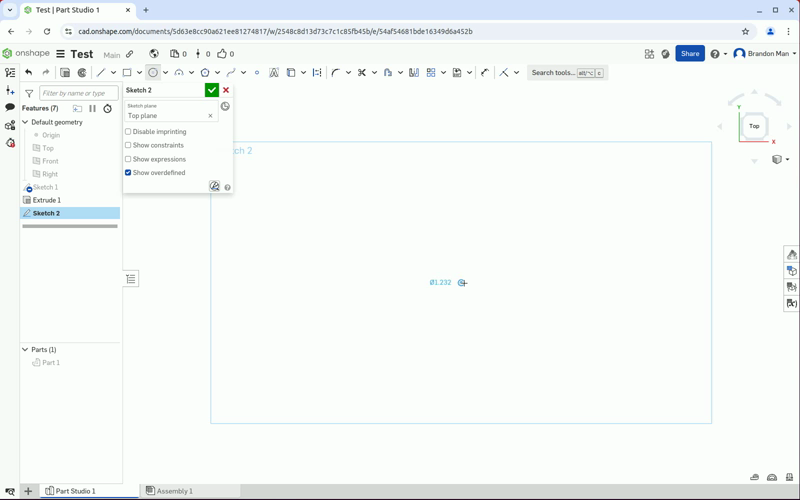
click(464, 282)
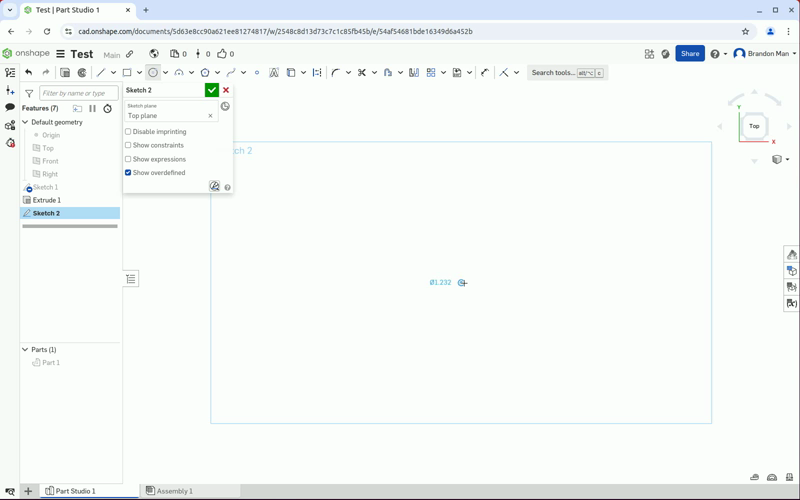
key(esc)
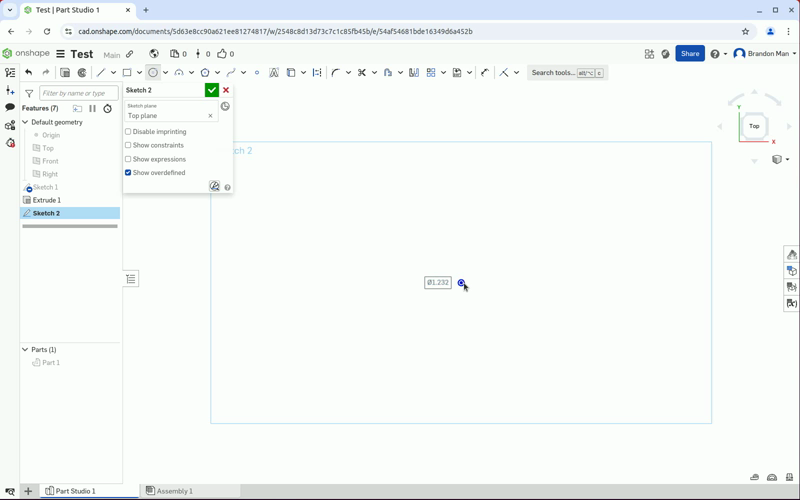
mouse_move(459, 282)
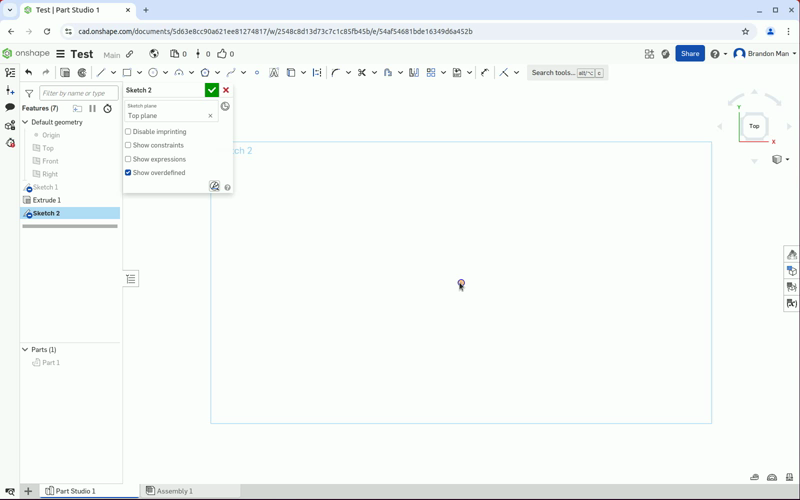
scroll(6)
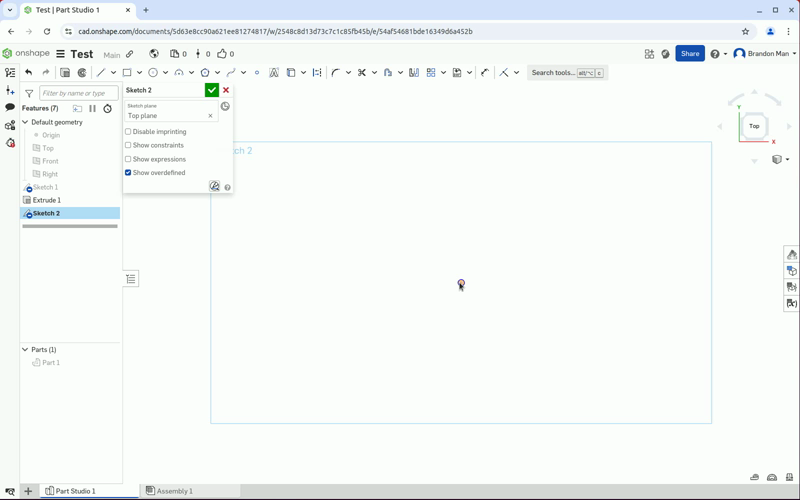
scroll(6)
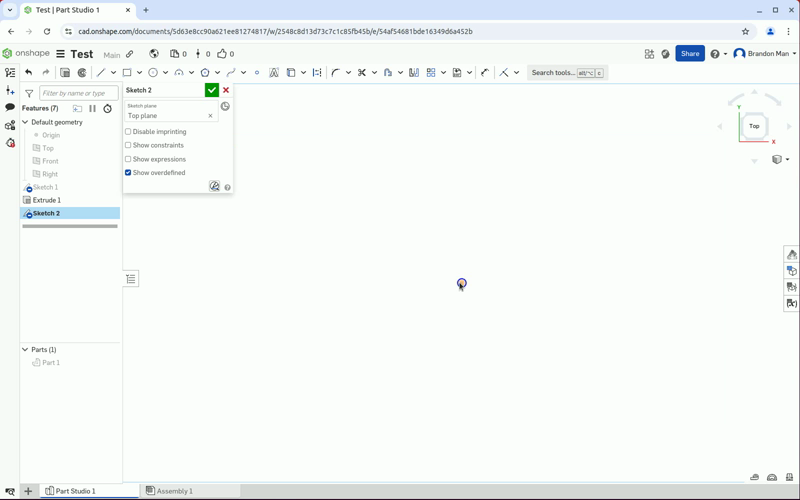
scroll(6)
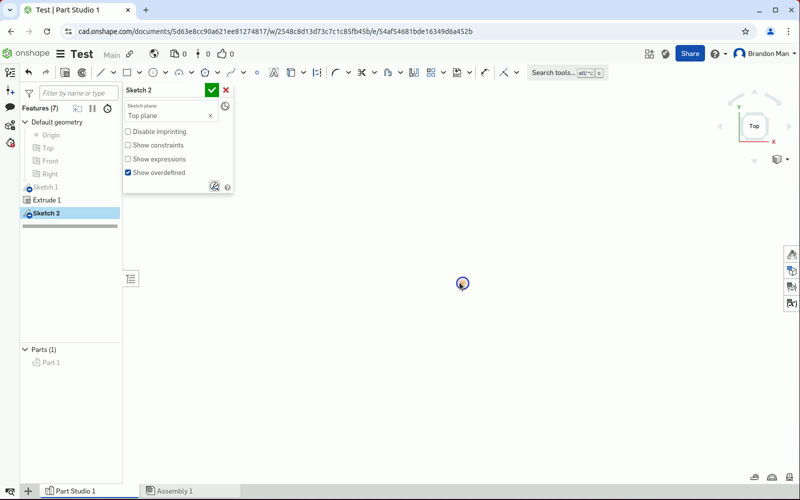
scroll(6)
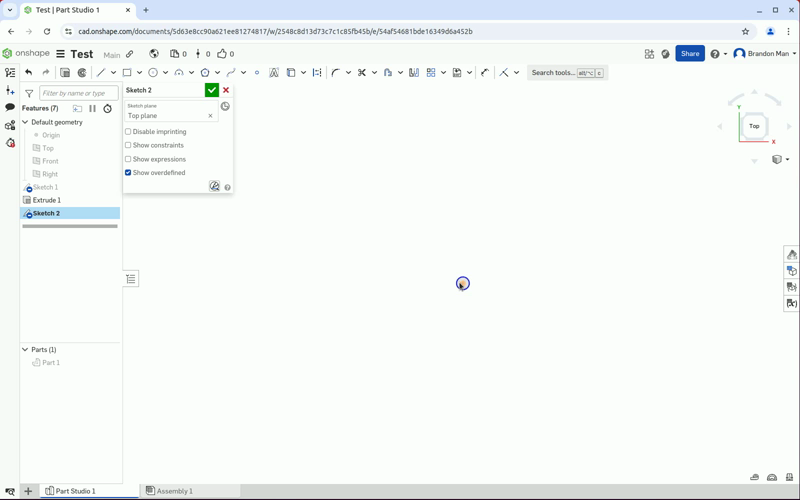
scroll(6)
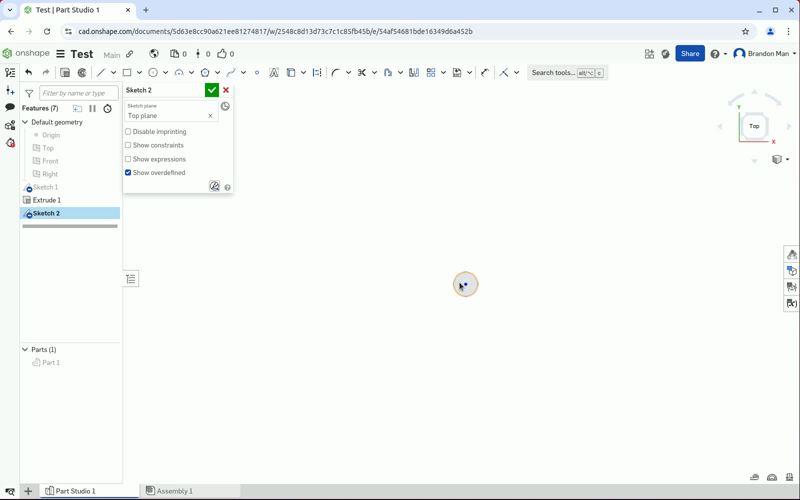
scroll(6)
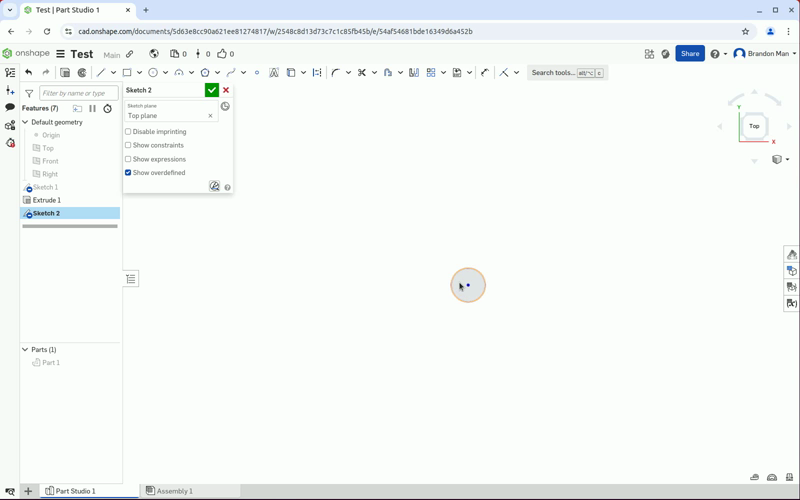
scroll(6)
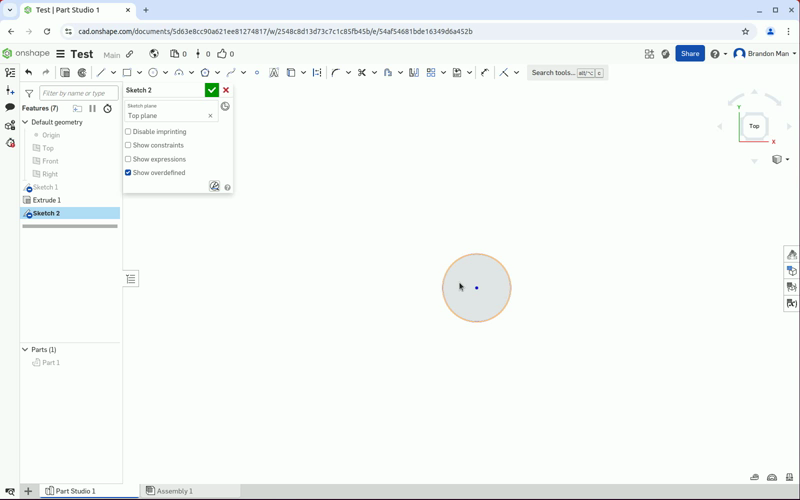
click(459, 282)
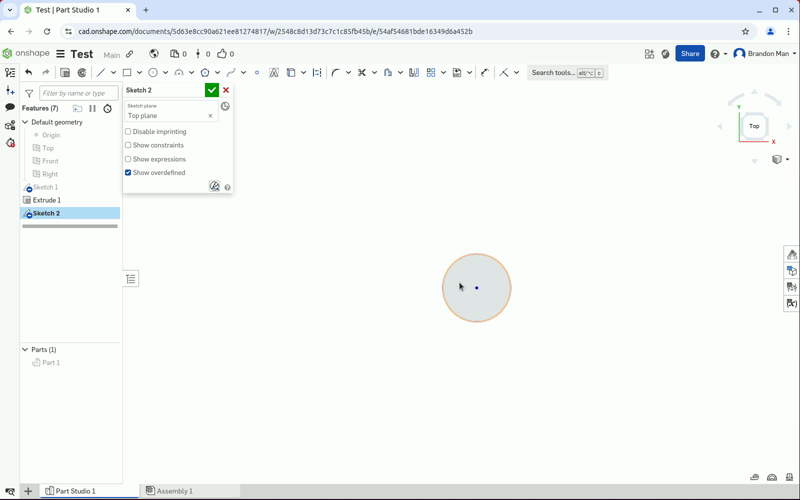
scroll(-6)
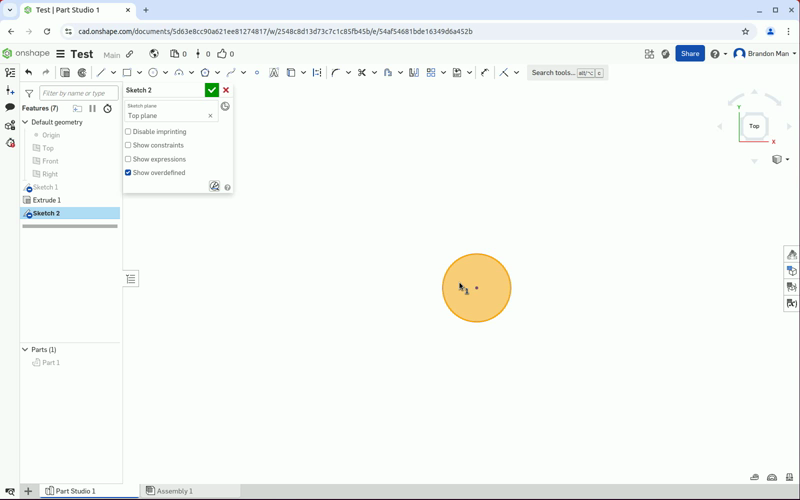
scroll(-6)
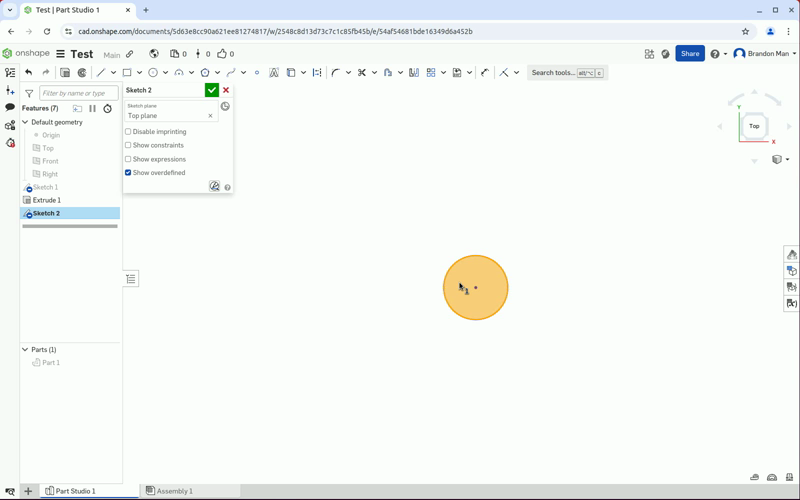
scroll(-6)
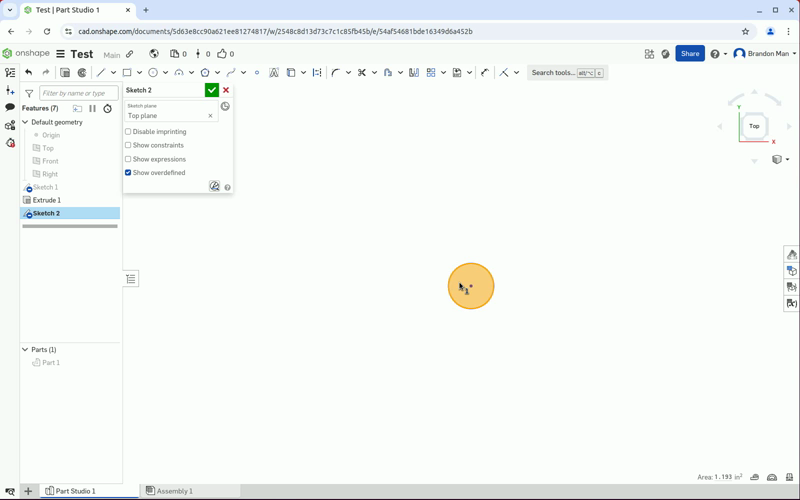
scroll(-6)
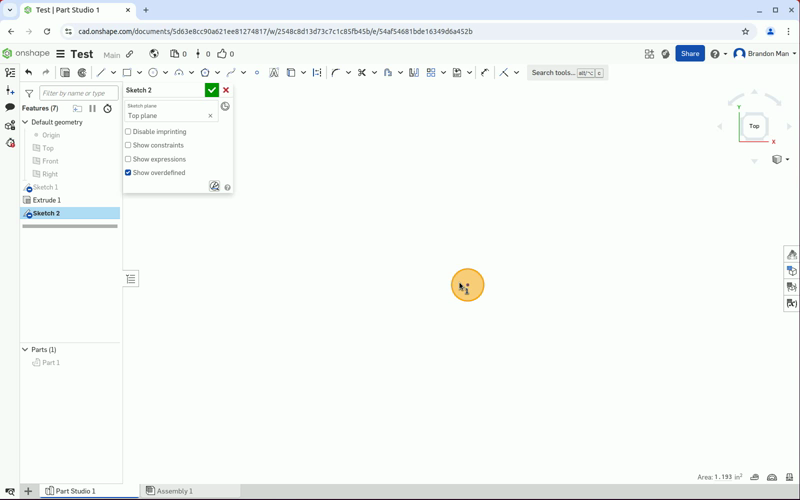
scroll(-6)
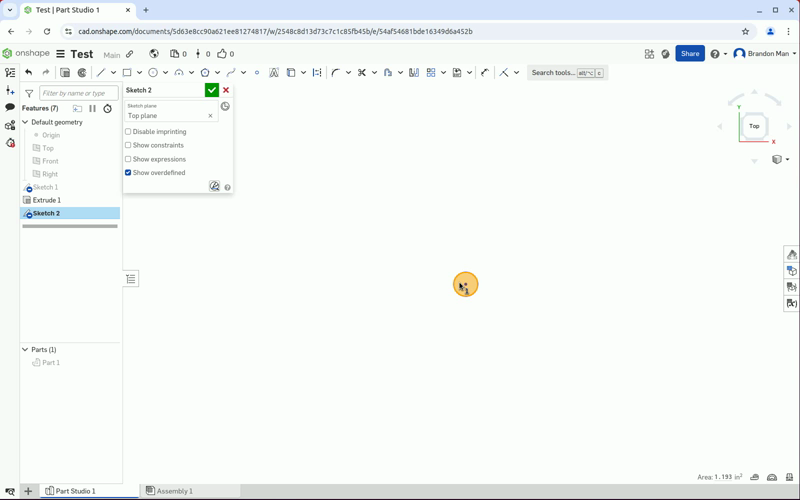
scroll(-6)
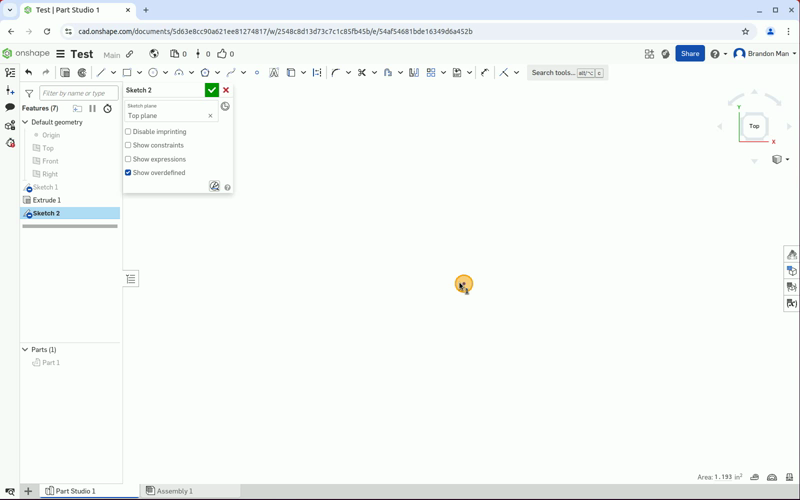
scroll(-6)
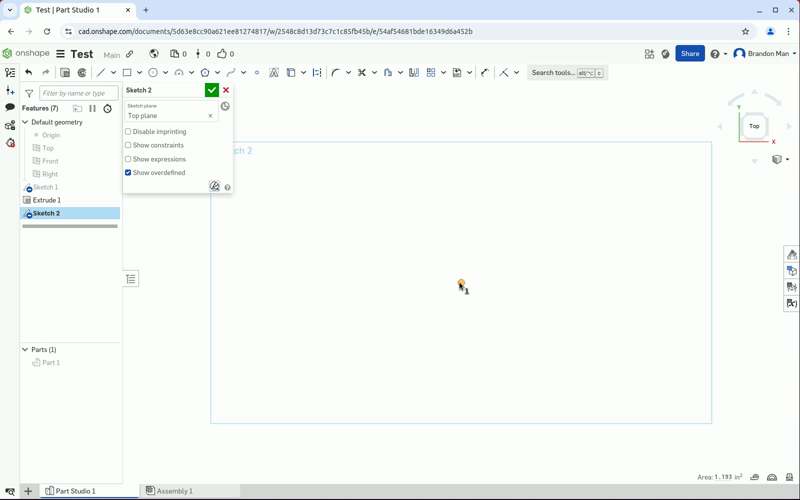
mouse_move(73, 352)
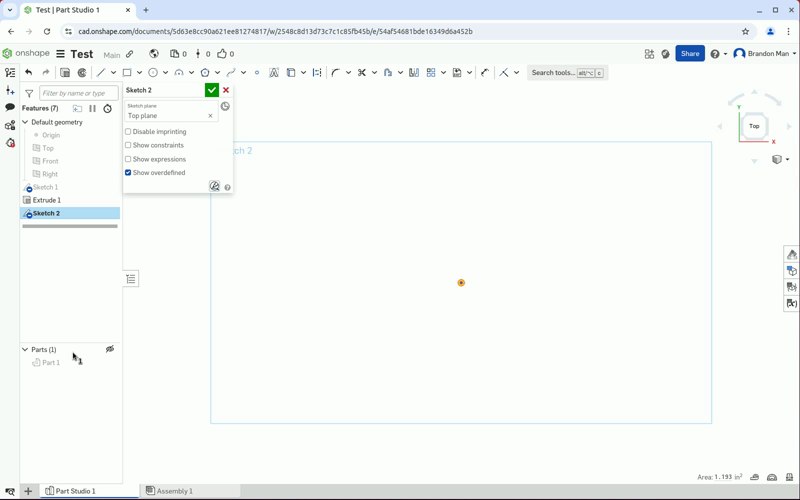
key(shift+y)
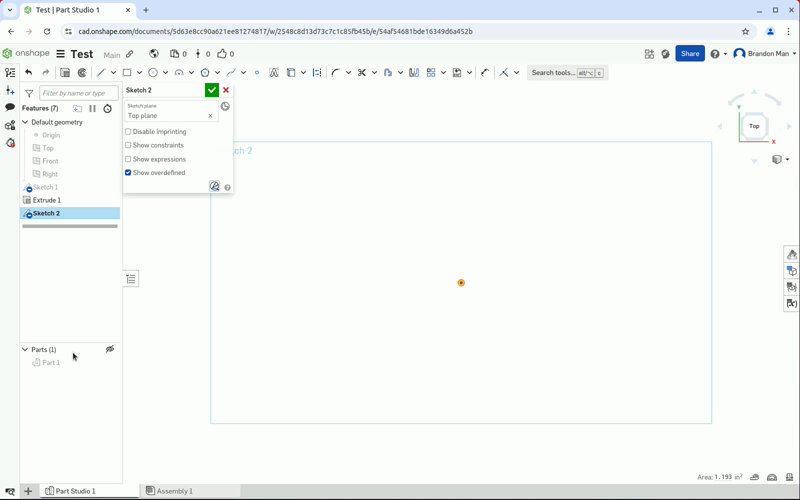
key(shift+e)
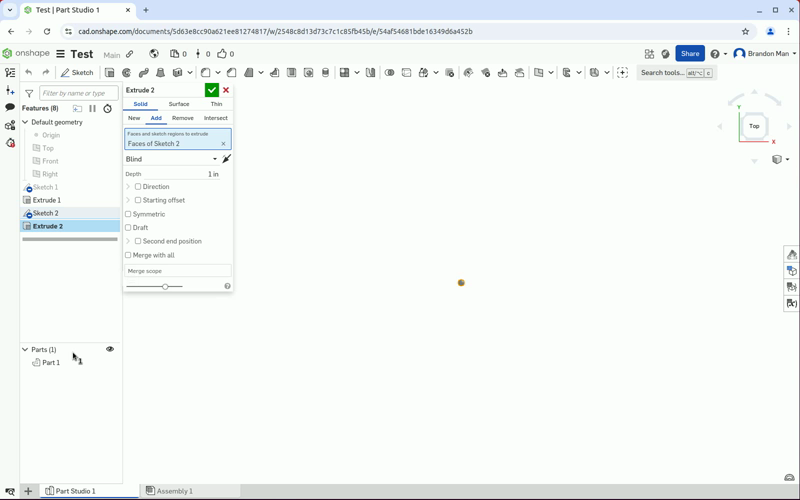
mouse_move(143, 106)
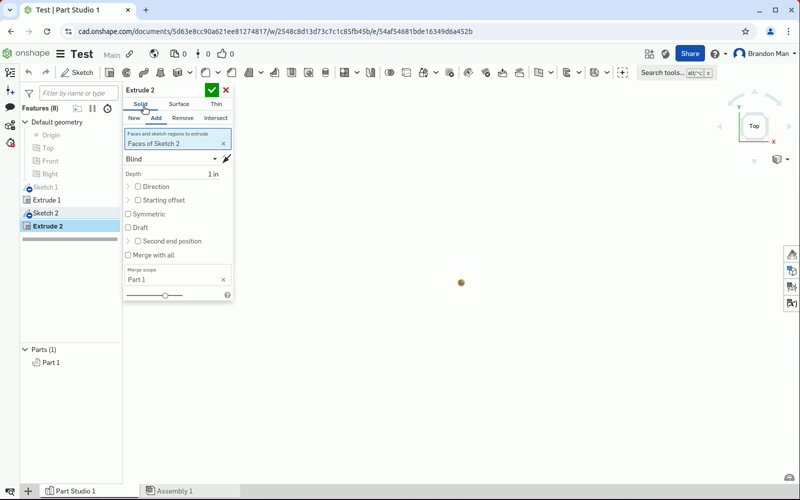
click(143, 106)
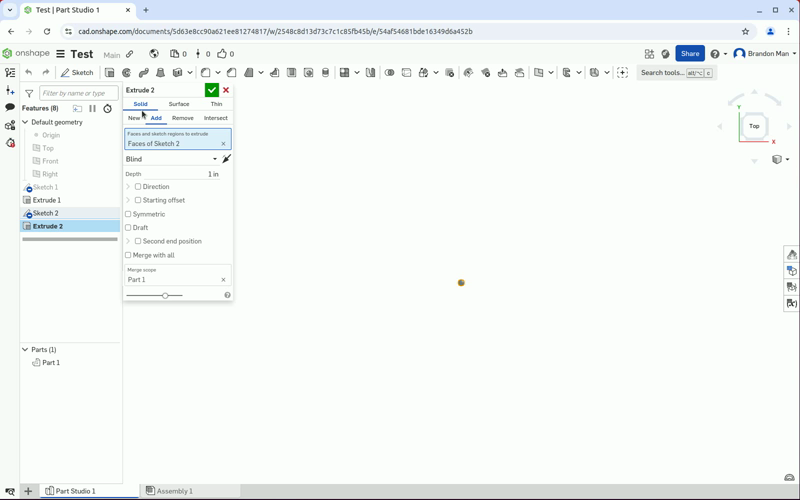
mouse_move(137, 120)
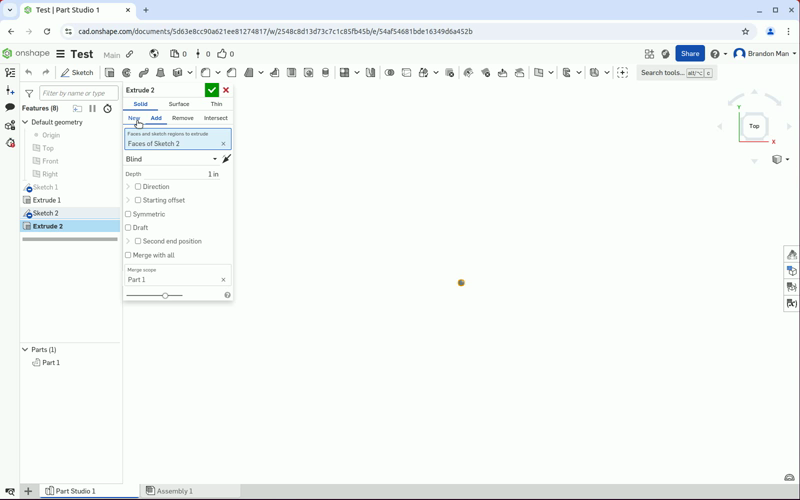
click(137, 120)
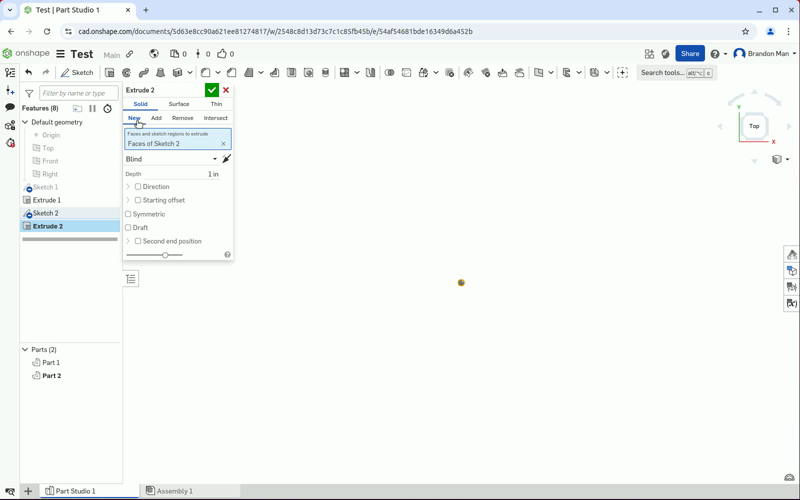
key(tab, 4)
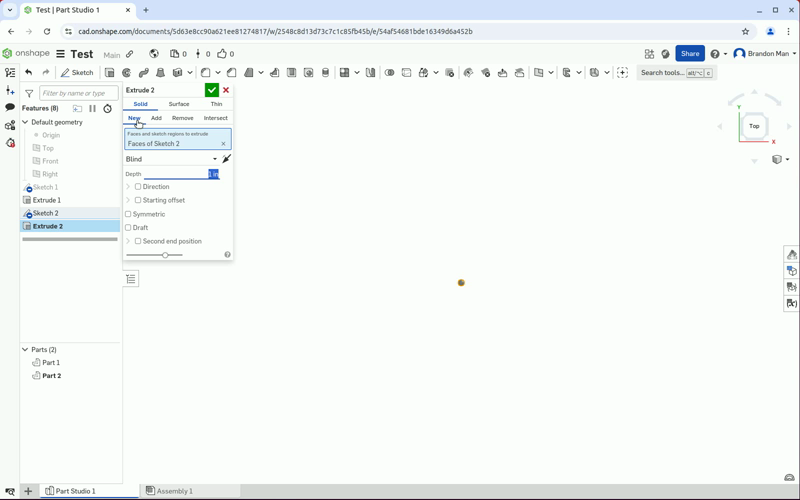
text(0.722)
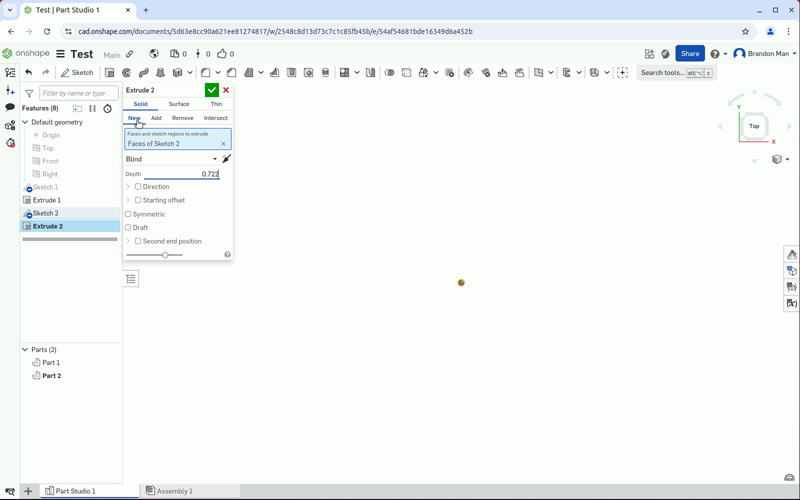
key(enter)
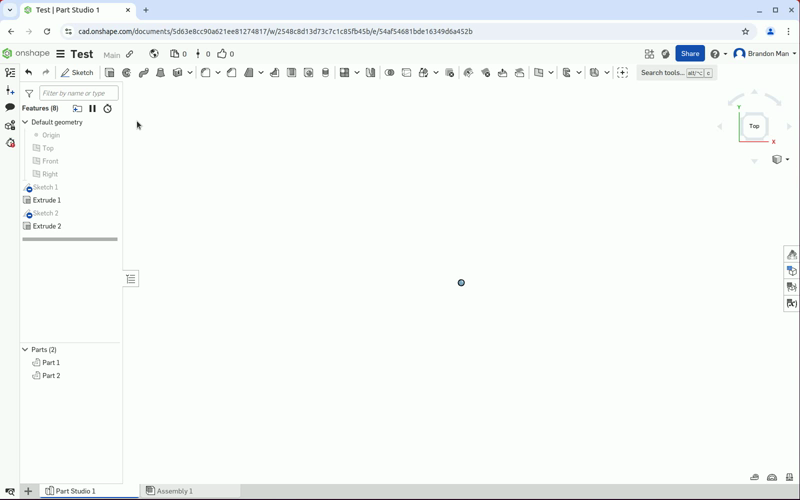
key(shift+h)
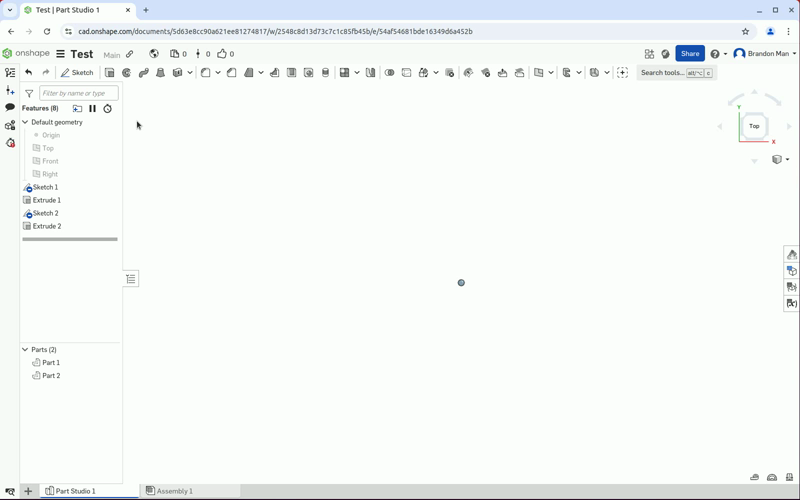
key(shift+h)
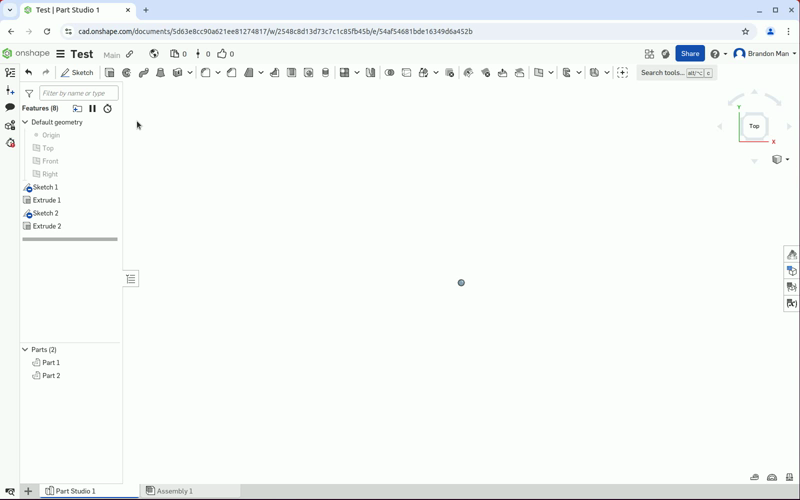
key(shift+7)
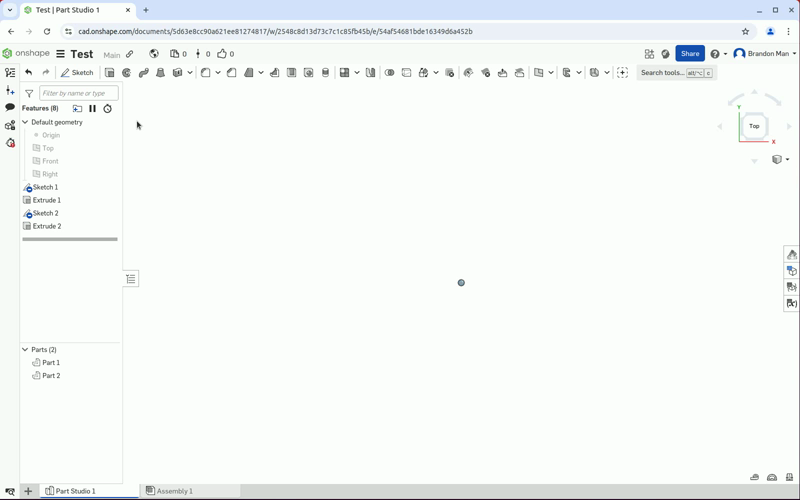
key(up, 3)
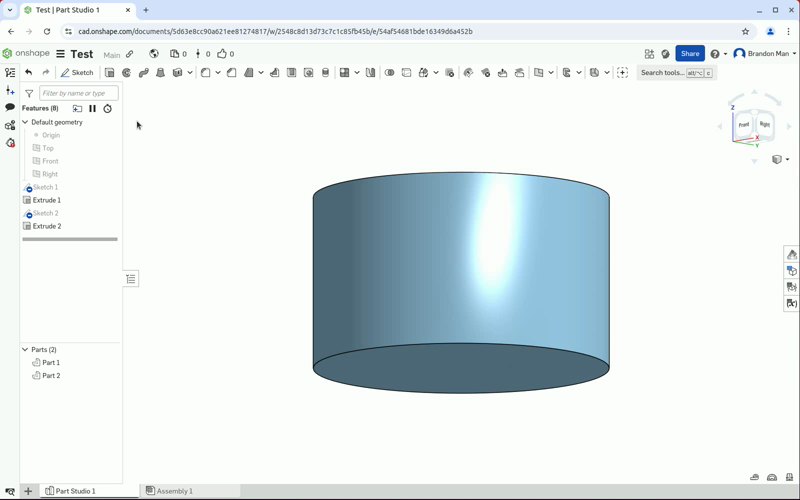
key(left, 3)
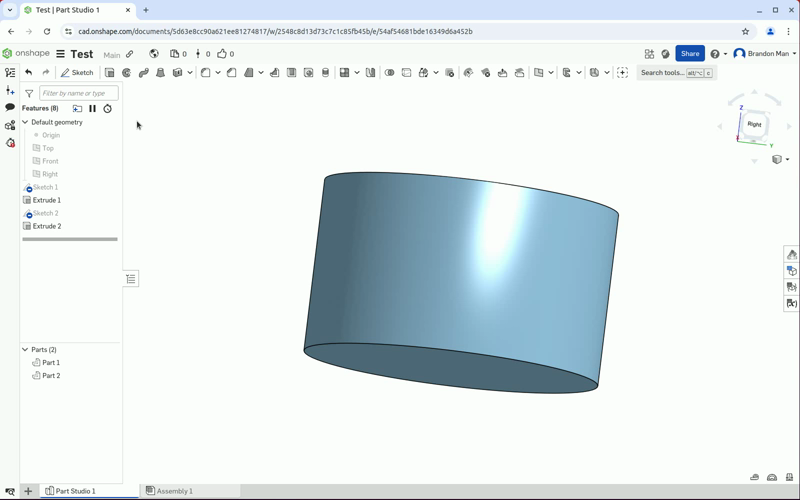
key(right, 3)
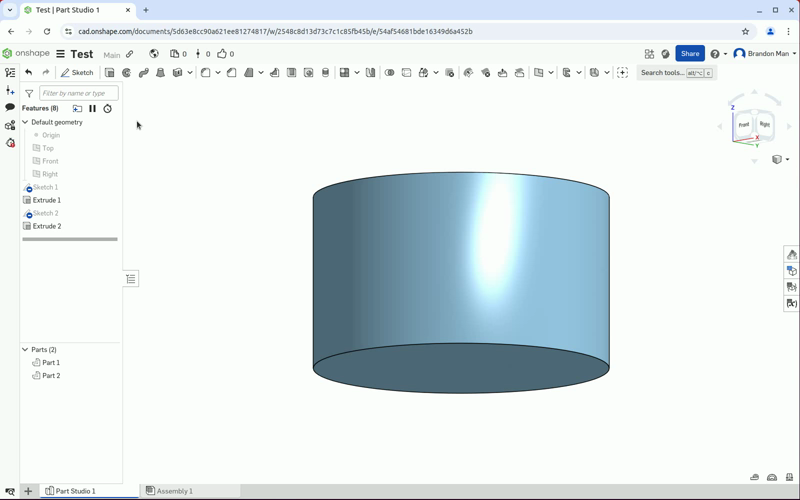
key(down, 3)
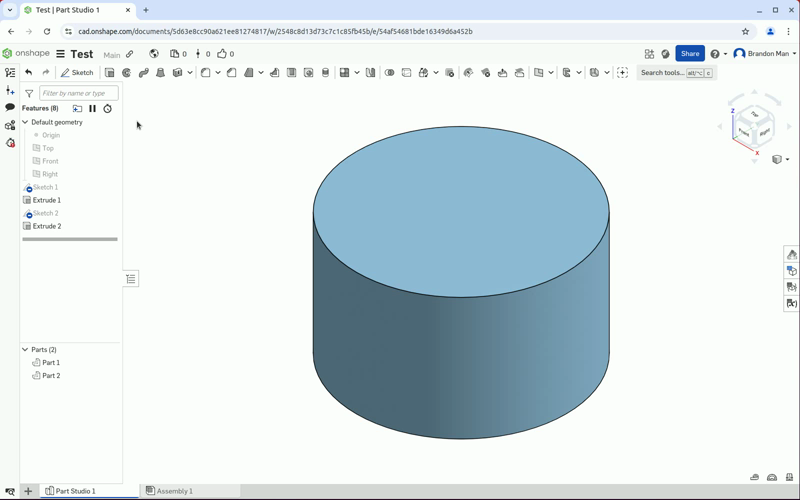
mouse_move(73, 189)
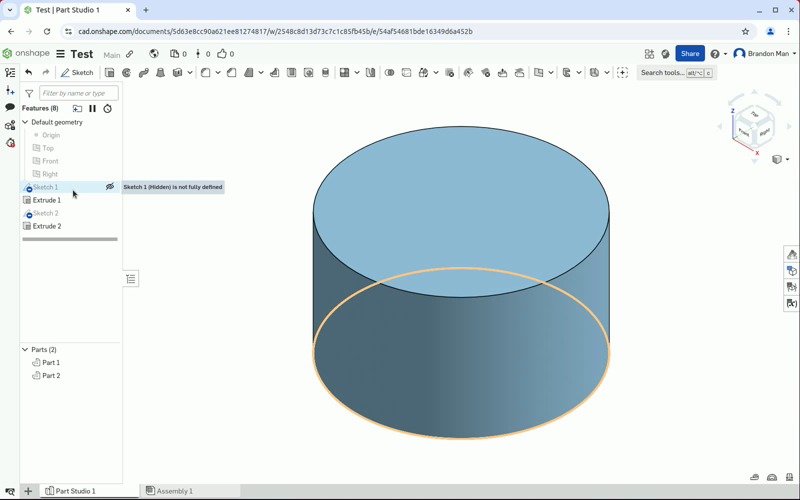
click(73, 189)